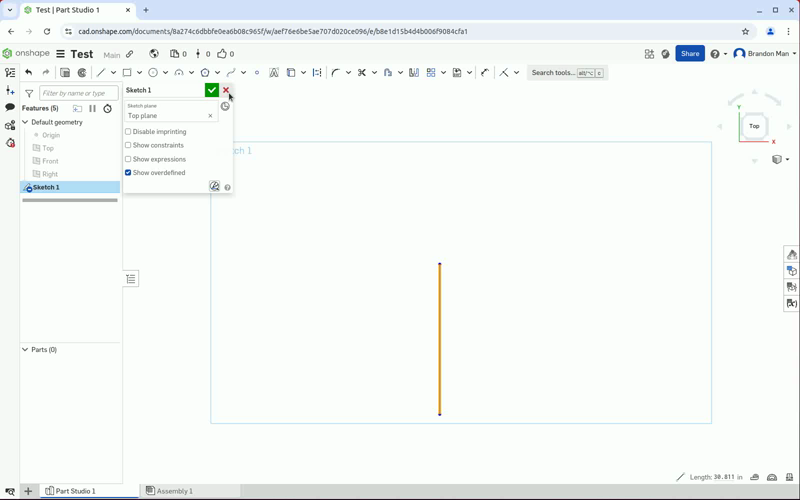
key(shift+h)
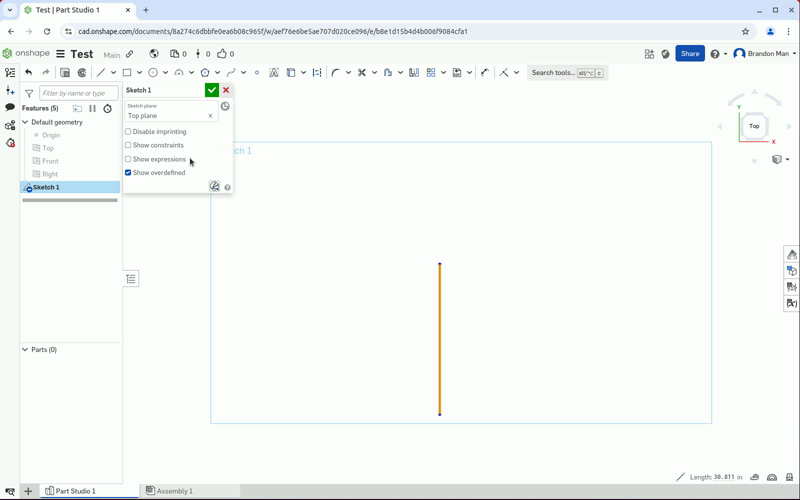
mouse_move(73, 352)
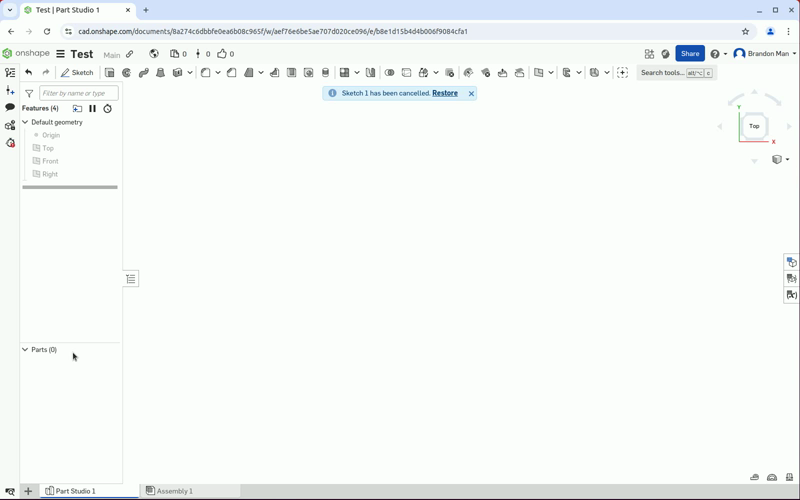
key(y)
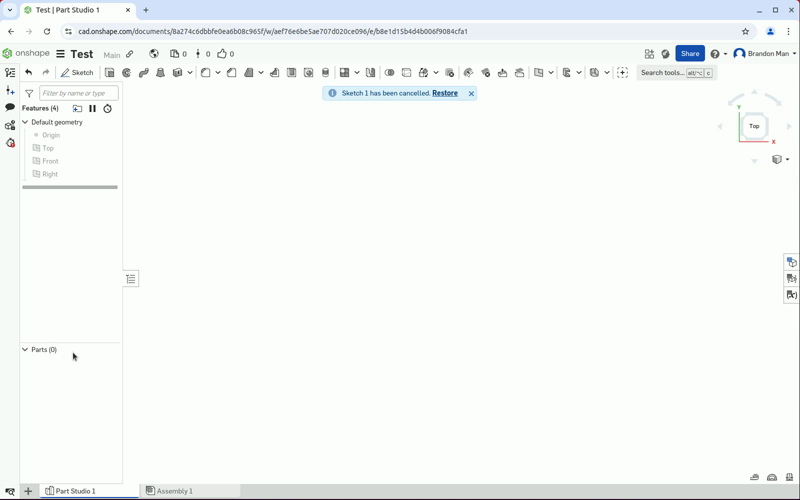
key(shift+p)
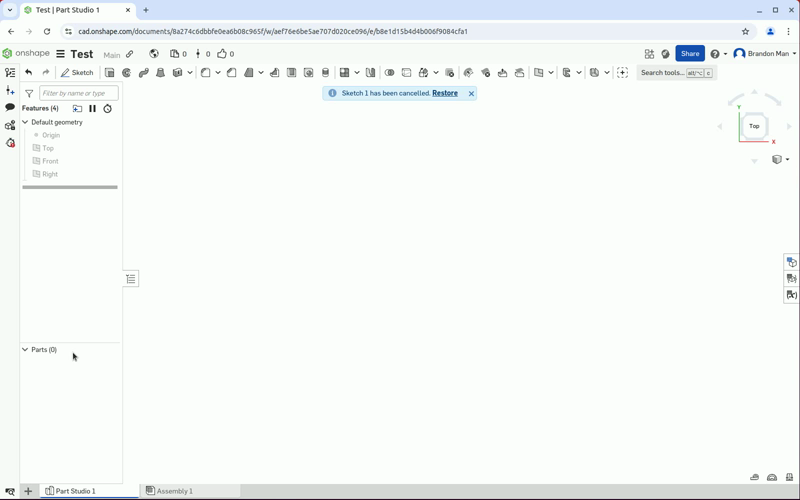
key(space)
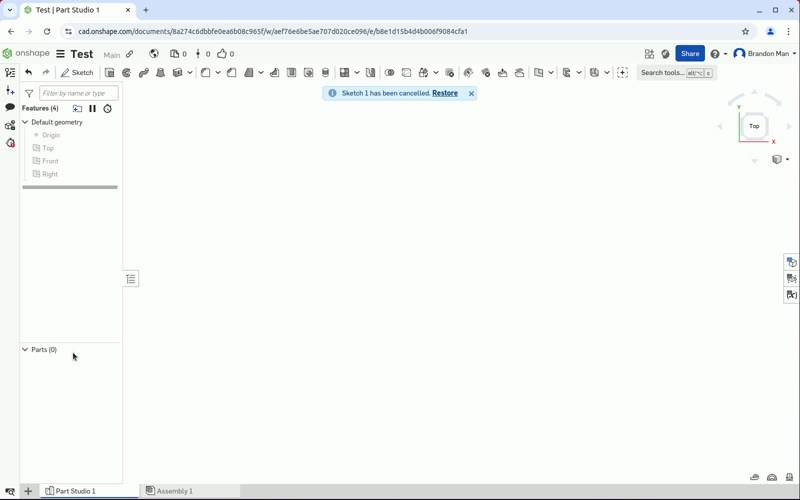
key_down(shift)
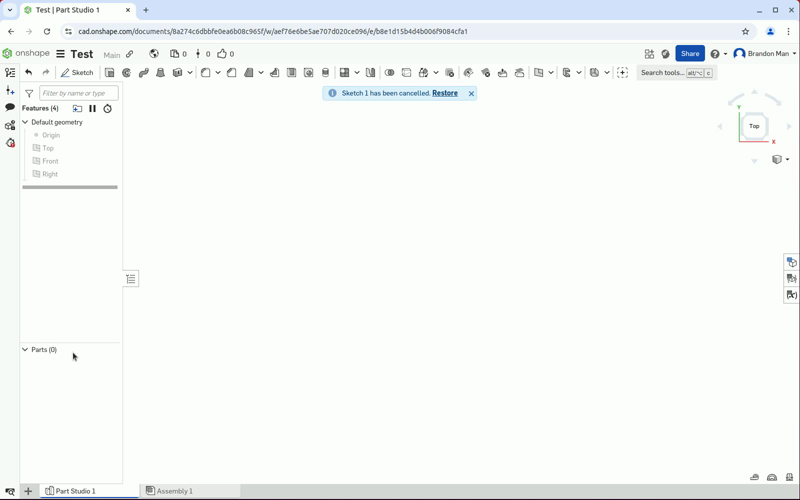
key(up)
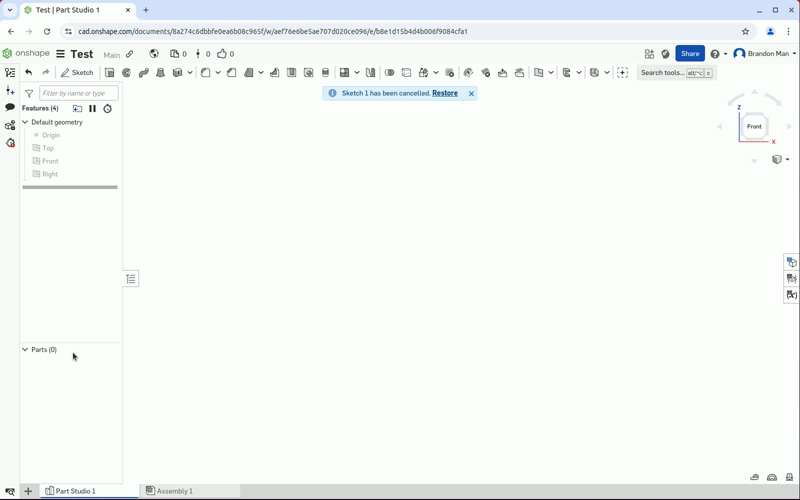
key_up(shift)
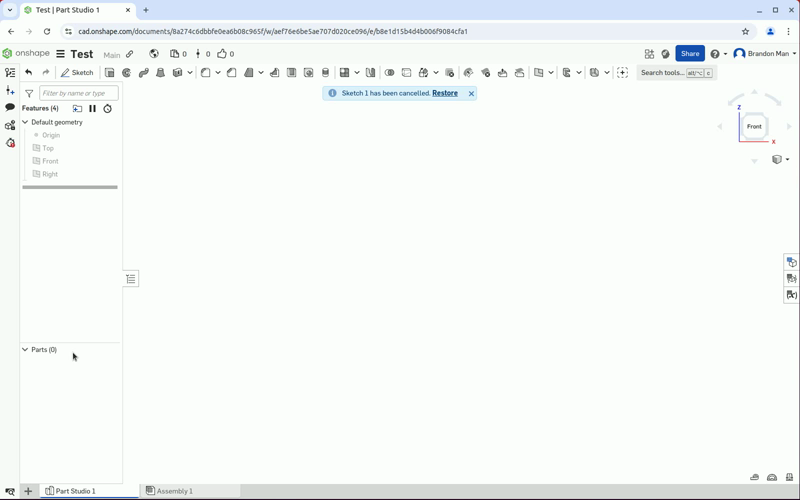
mouse_move(73, 352)
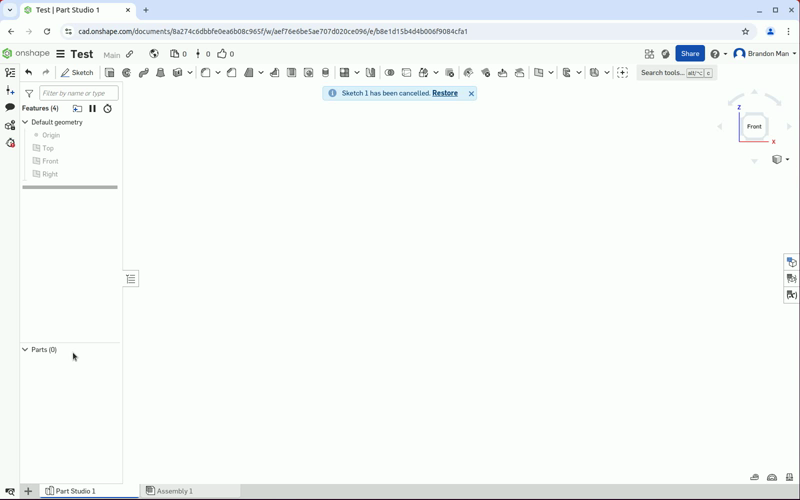
key(shift+y)
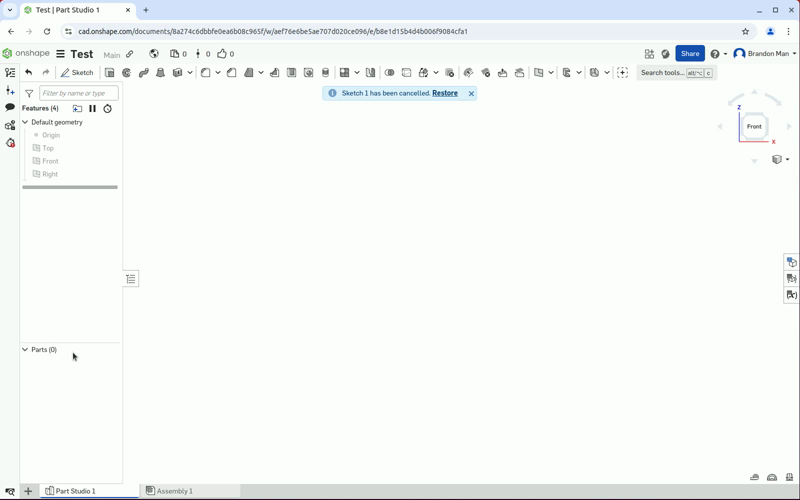
key(shift+s)
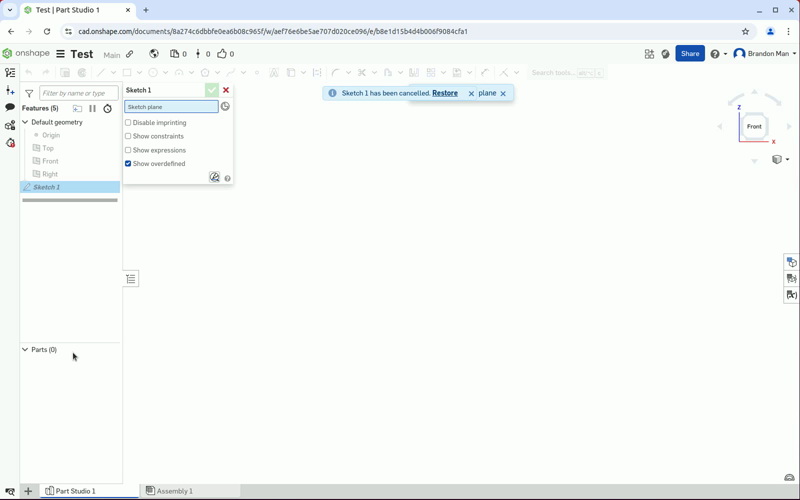
mouse_move(73, 163)
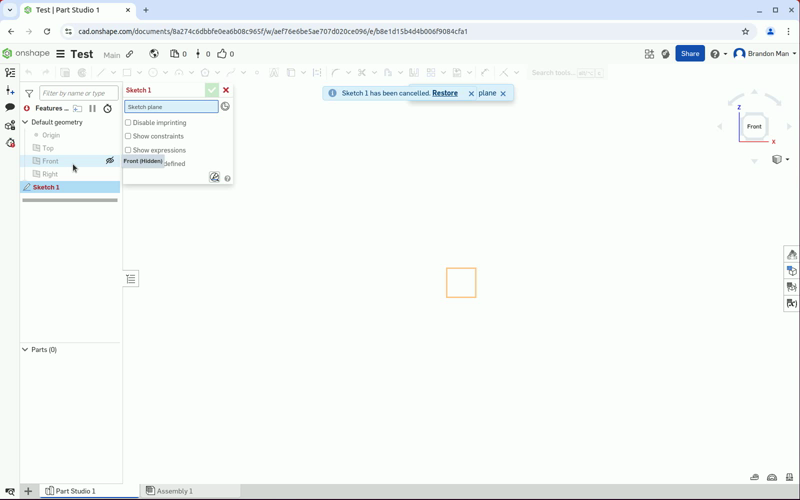
click(73, 163)
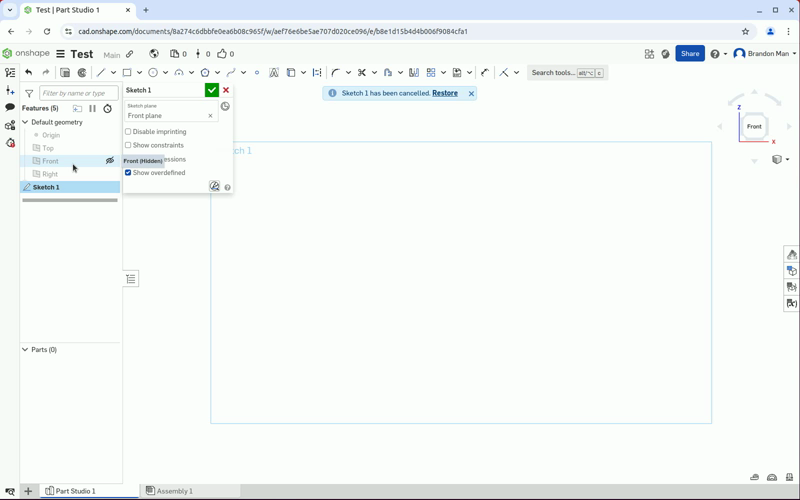
mouse_move(73, 352)
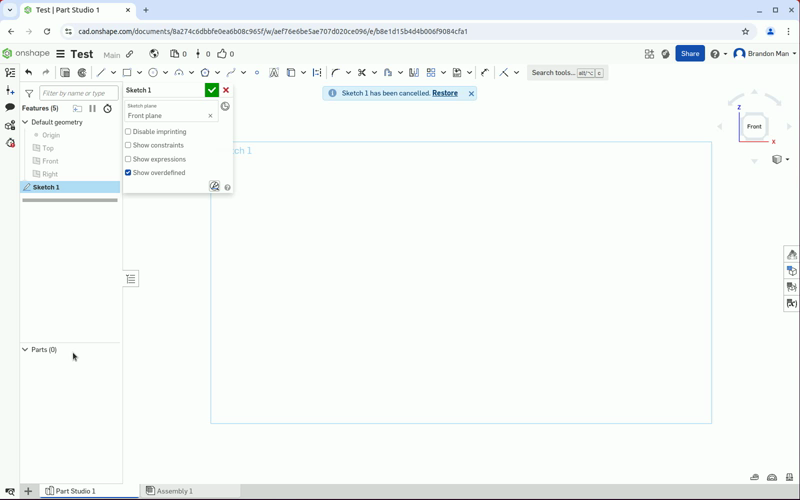
key(y)
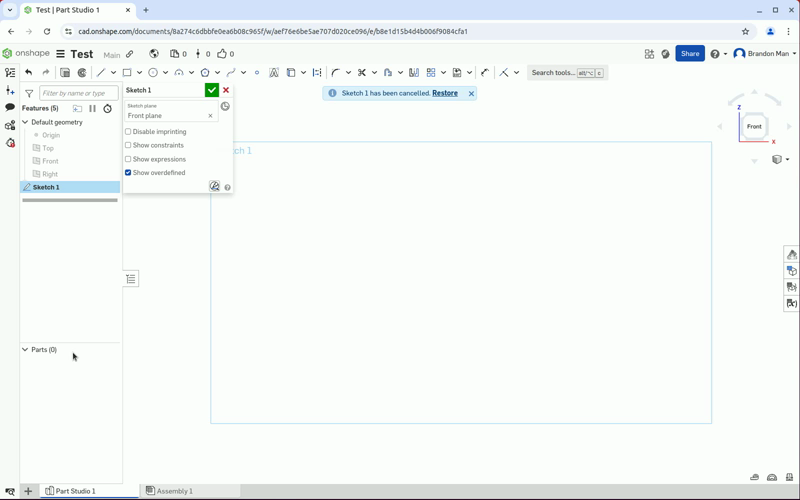
key(l)
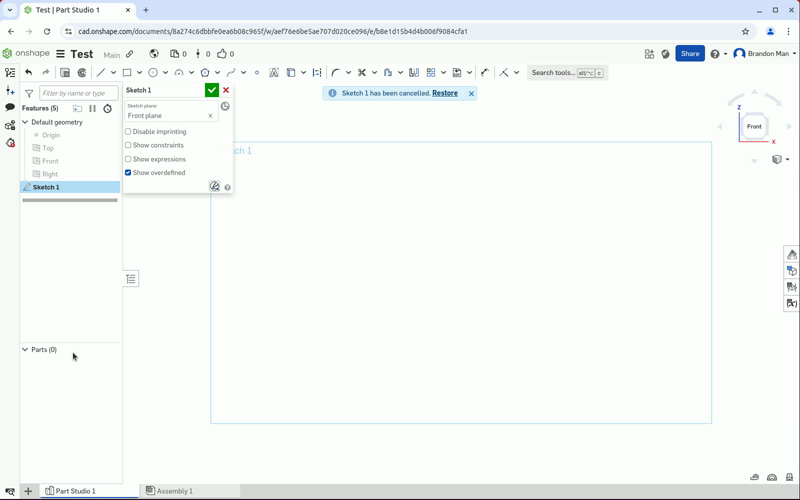
key_down(shift)
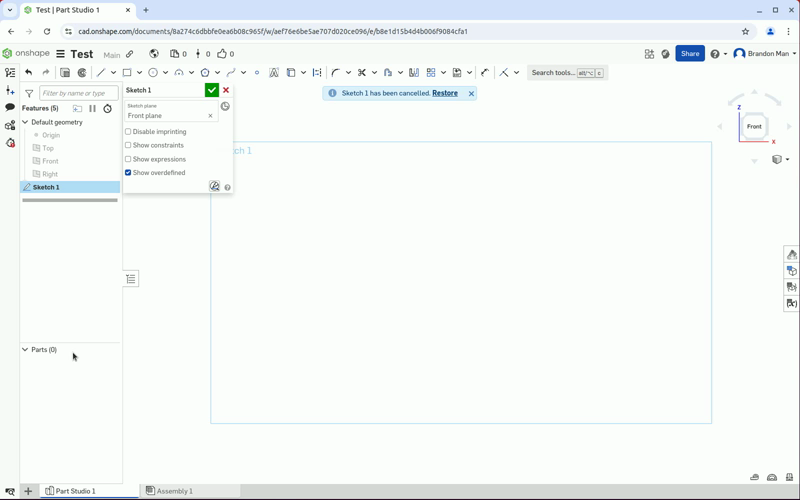
mouse_move(357, 388)
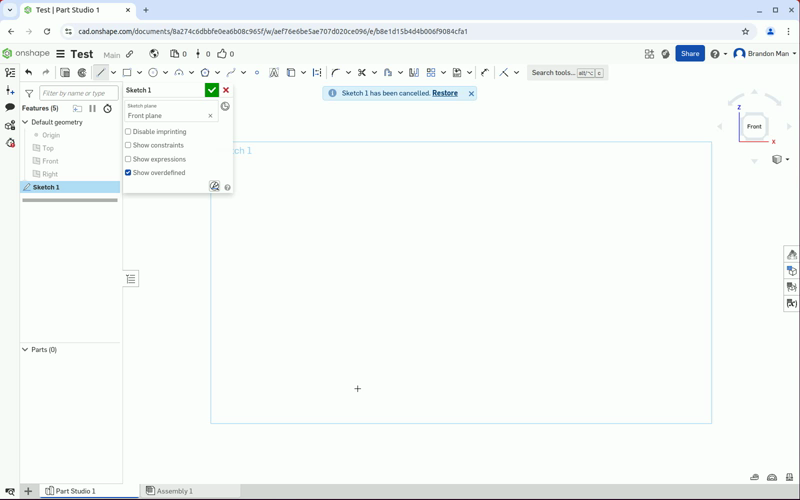
click(357, 388)
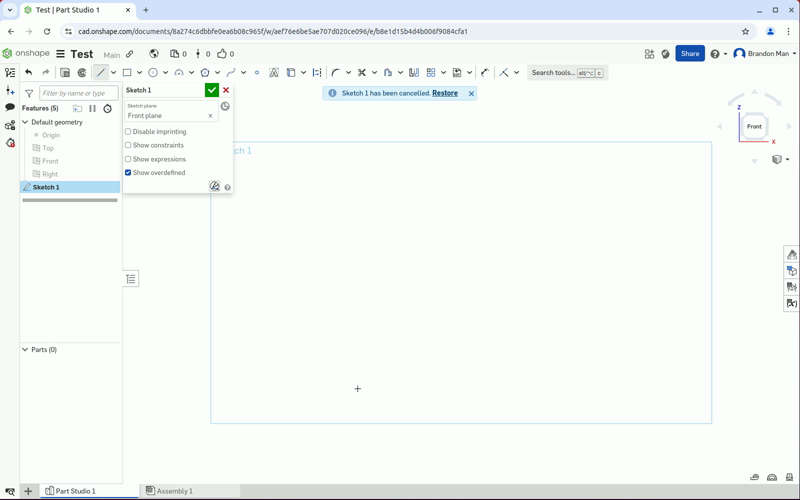
key_up(shift)
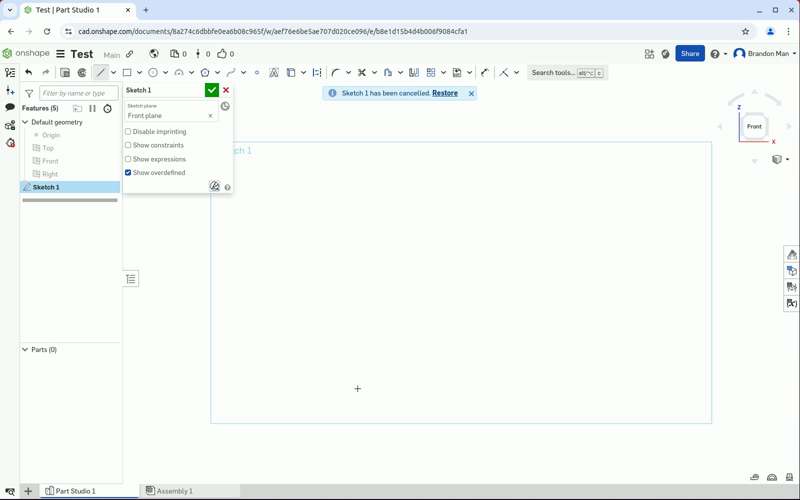
key_down(shift)
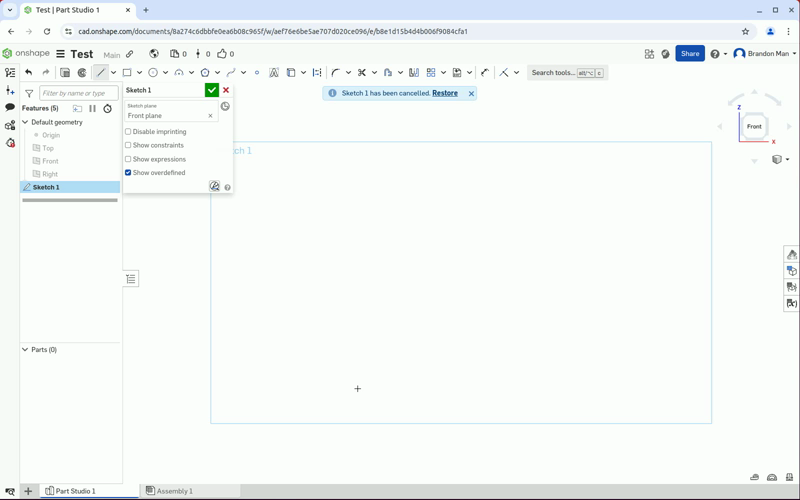
mouse_move(566, 388)
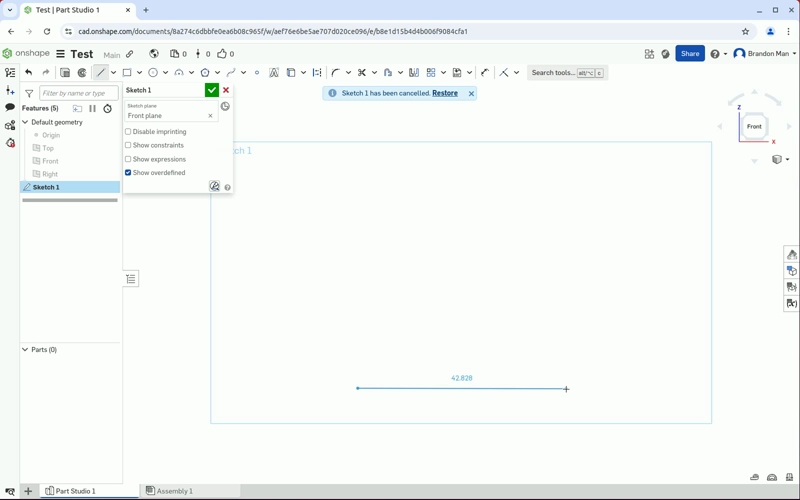
click(566, 388)
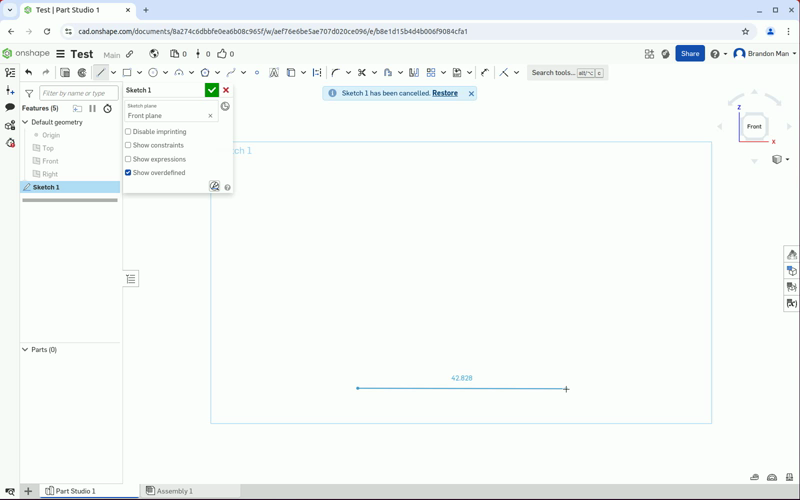
key_up(shift)
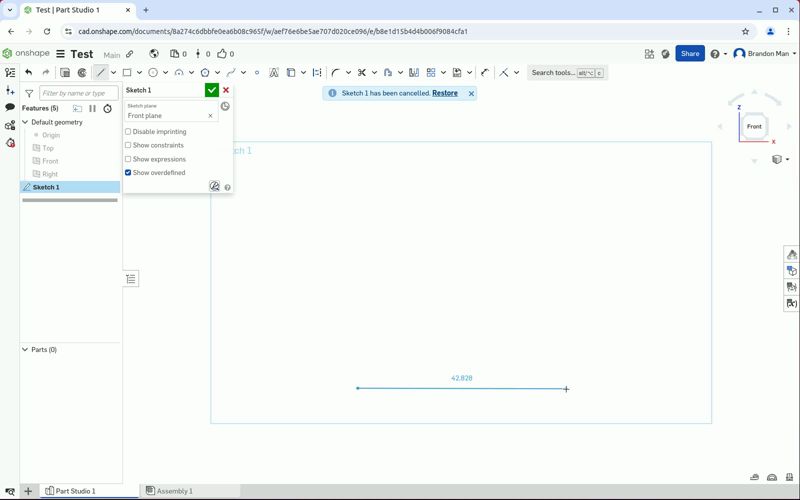
key_down(shift)
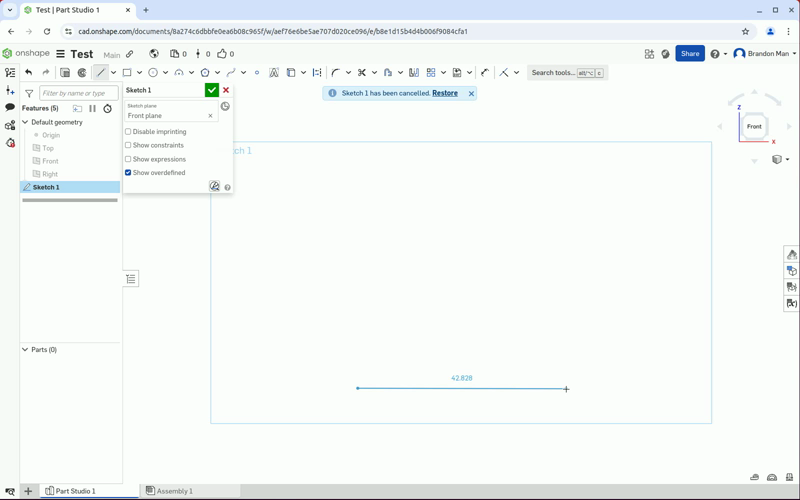
mouse_move(566, 179)
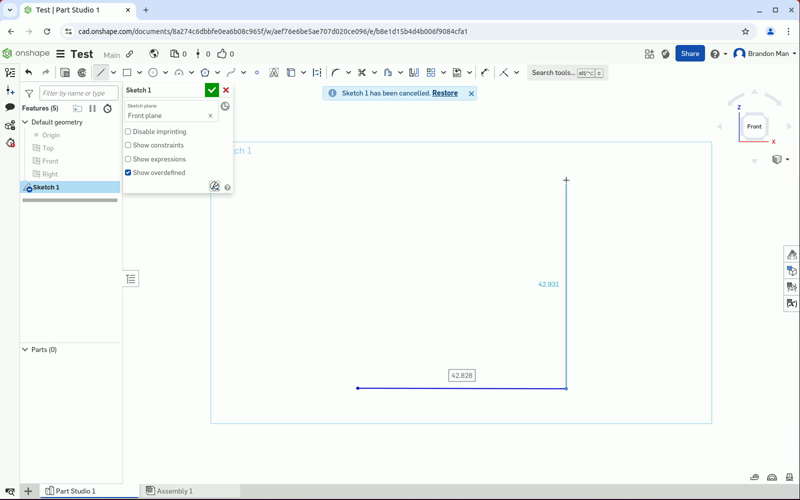
click(566, 179)
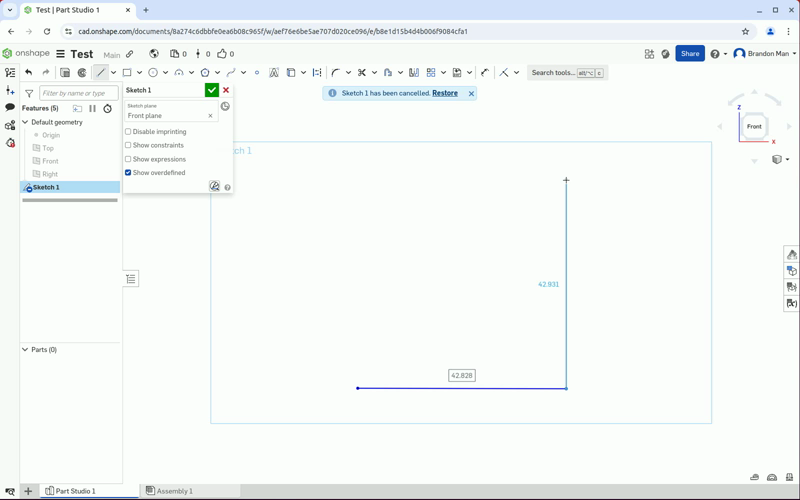
key_up(shift)
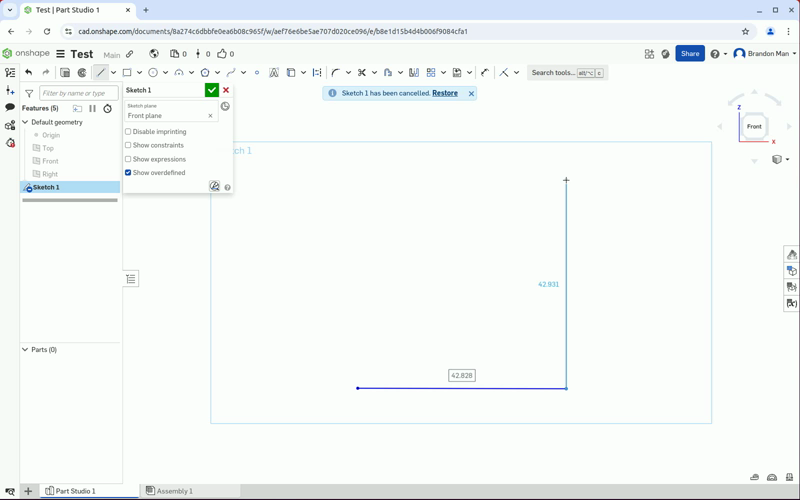
key_down(shift)
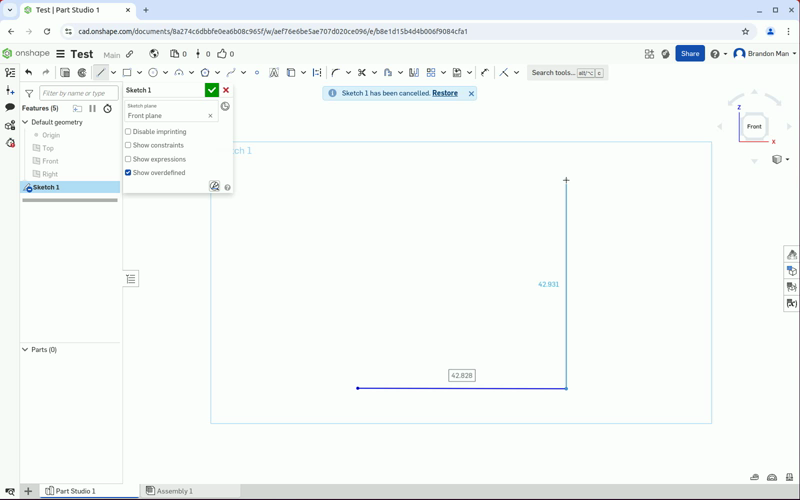
mouse_move(357, 179)
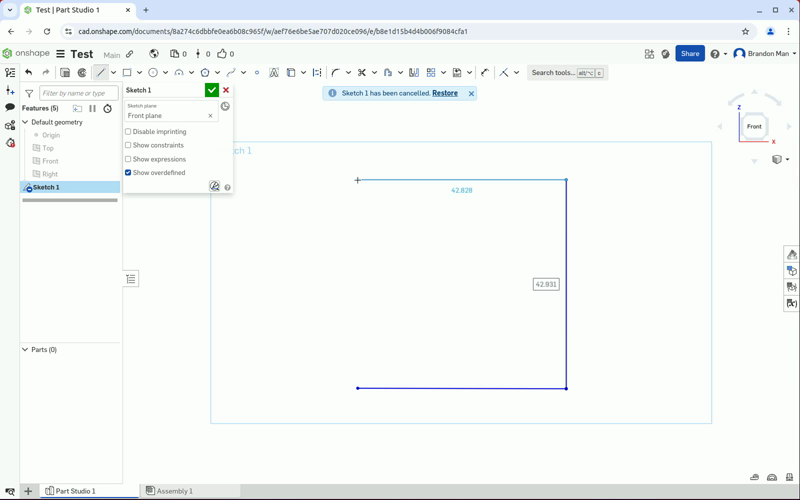
click(357, 179)
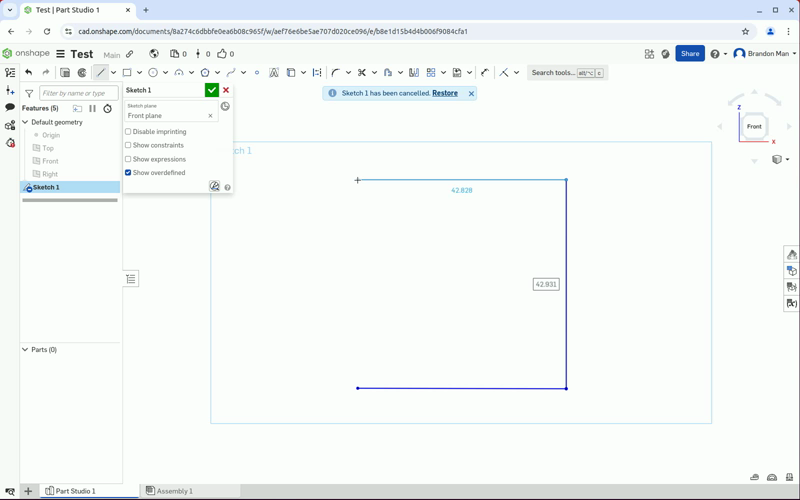
key_up(shift)
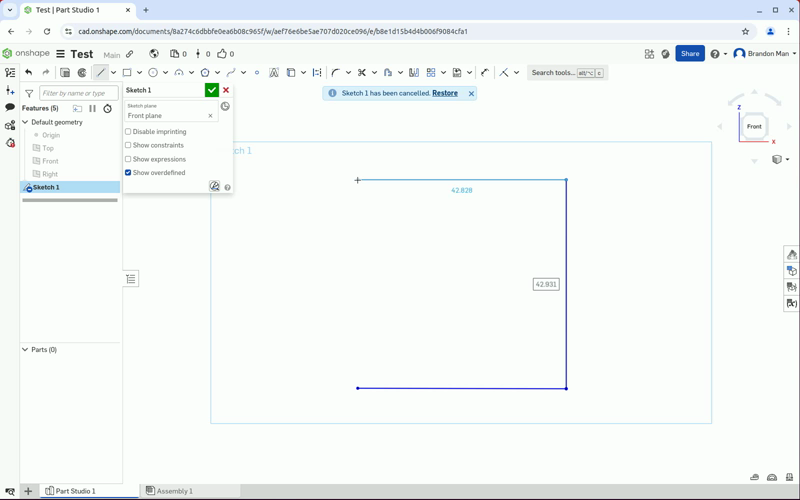
key_down(shift)
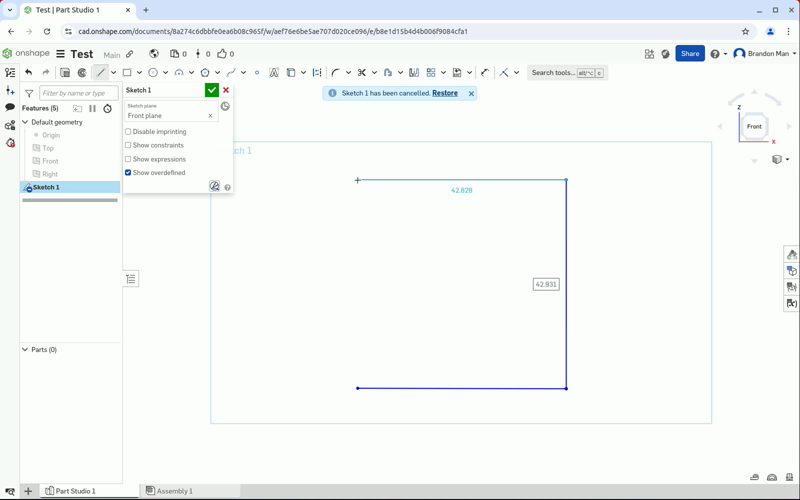
mouse_move(357, 388)
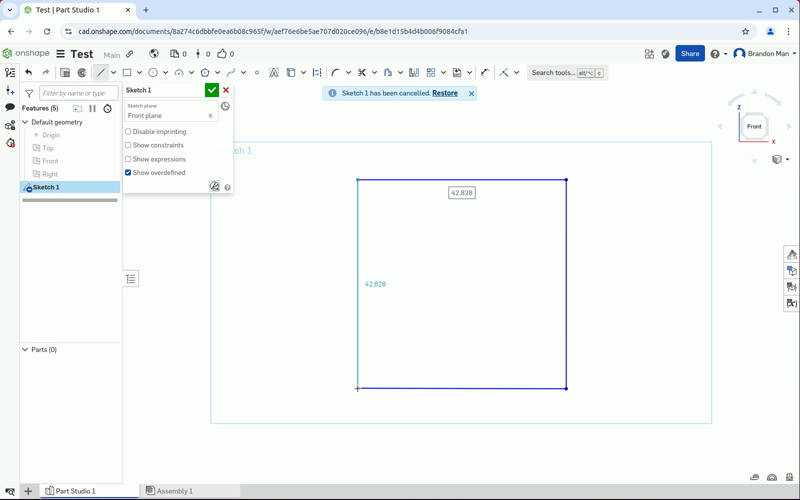
key_up(shift)
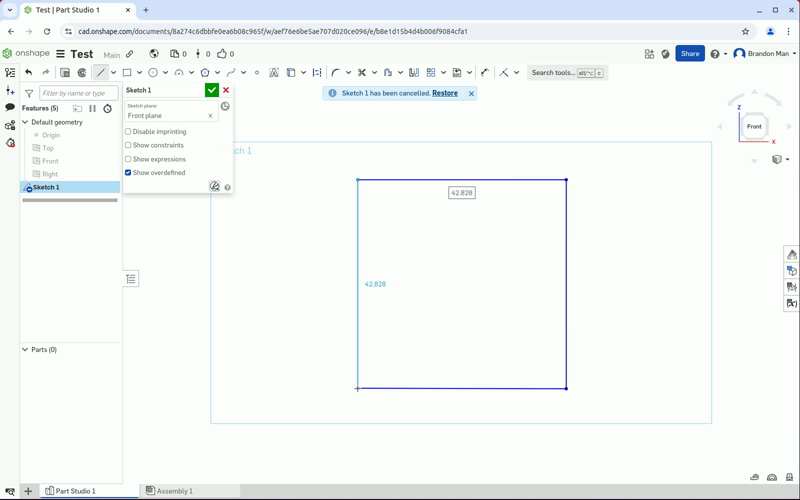
click(357, 388)
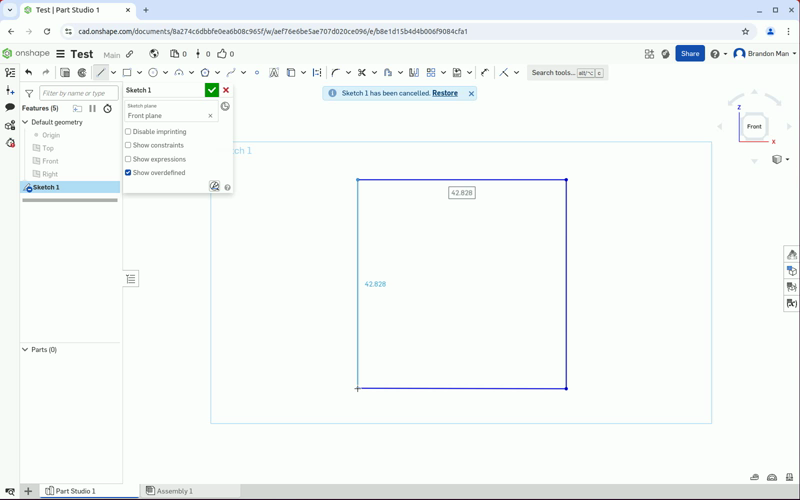
key(esc)
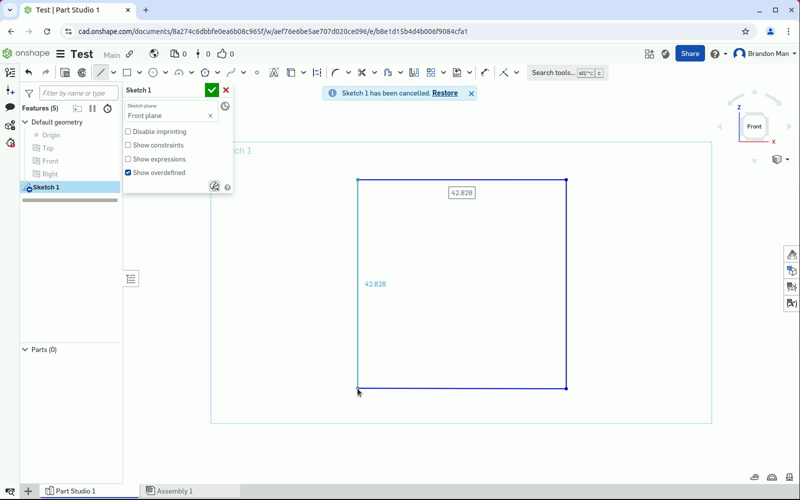
mouse_move(439, 334)
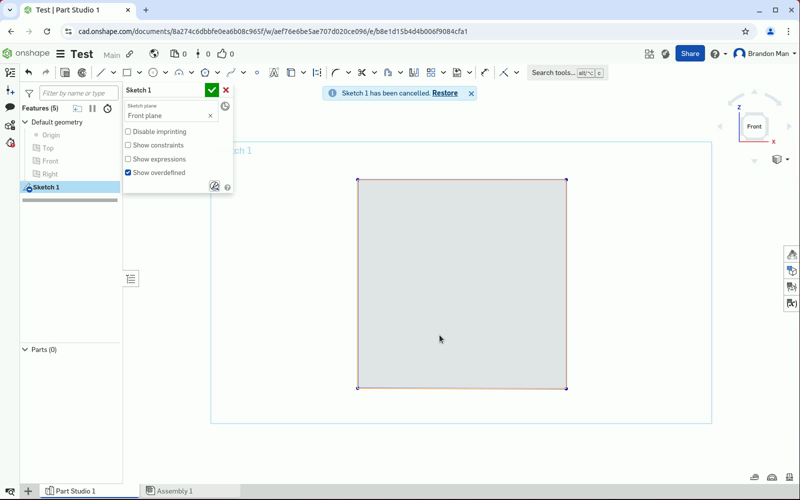
click(439, 334)
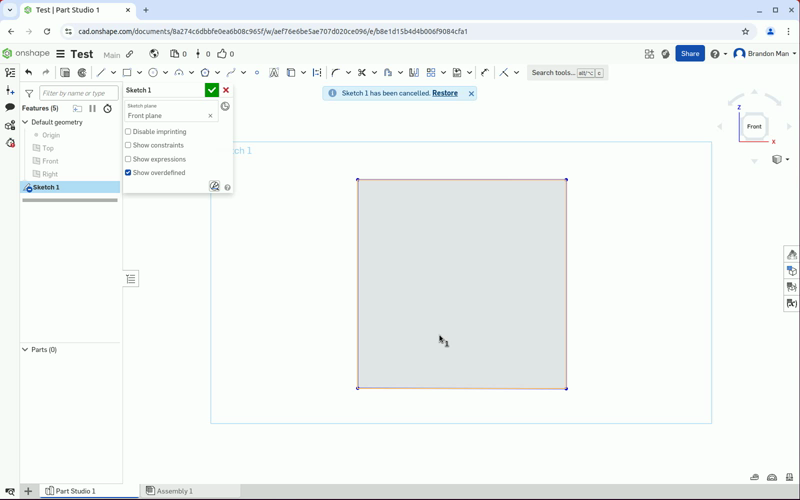
mouse_move(73, 352)
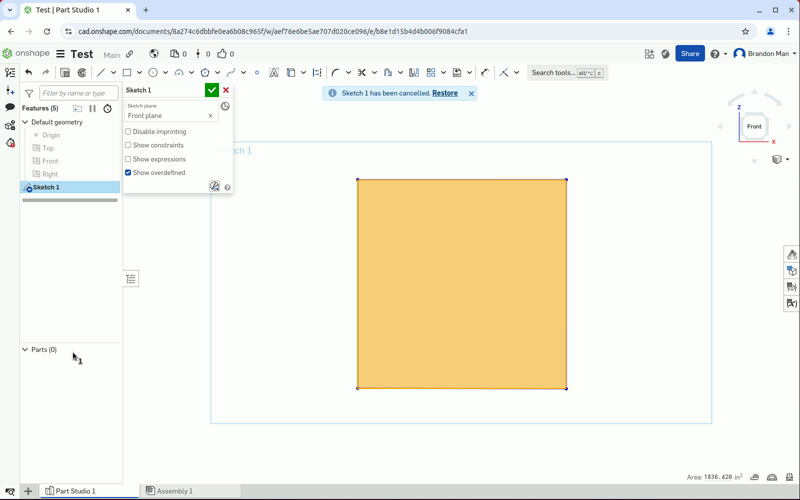
key(shift+y)
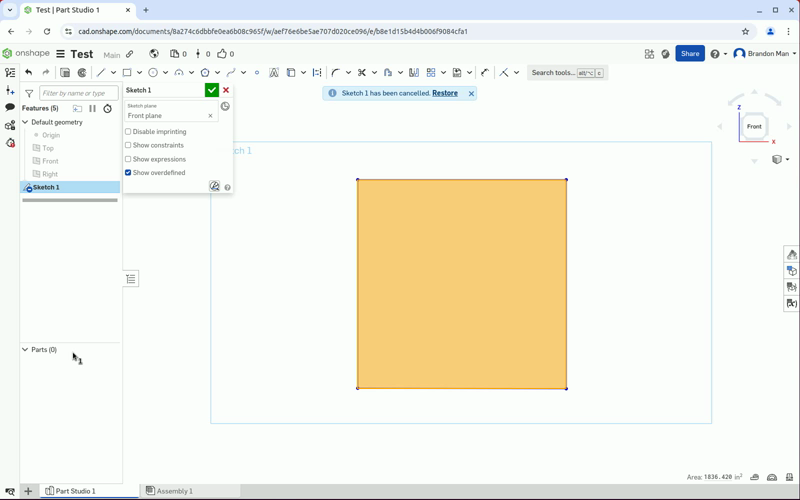
key(shift+e)
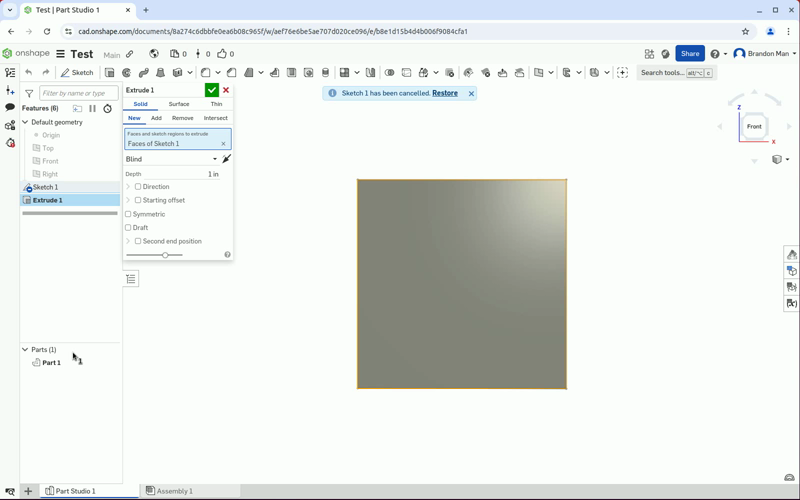
mouse_move(143, 106)
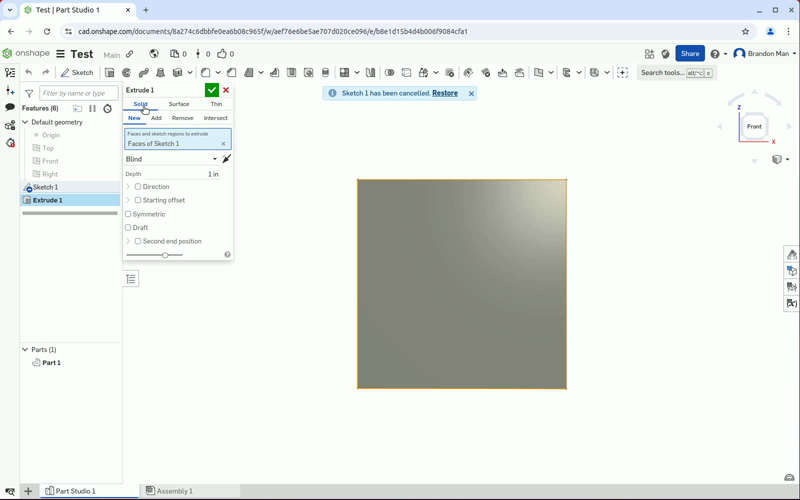
click(143, 106)
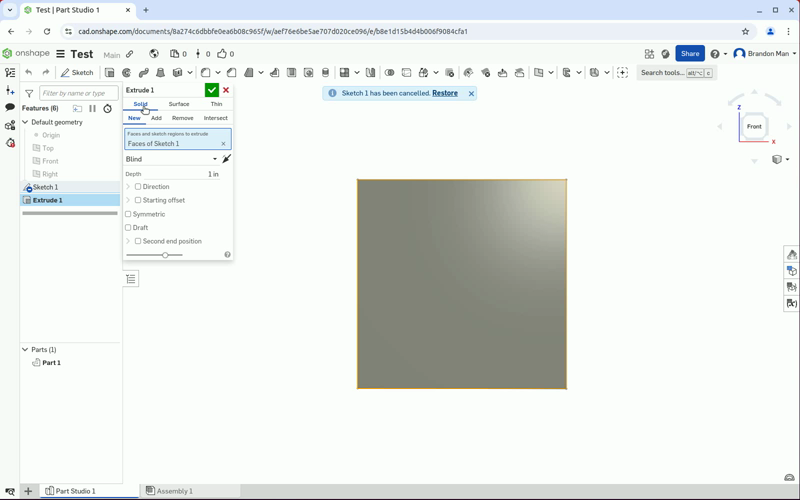
mouse_move(137, 120)
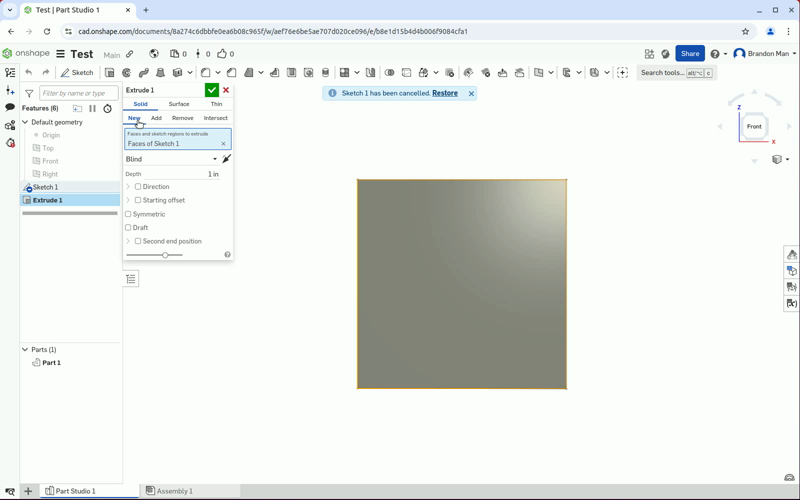
click(137, 120)
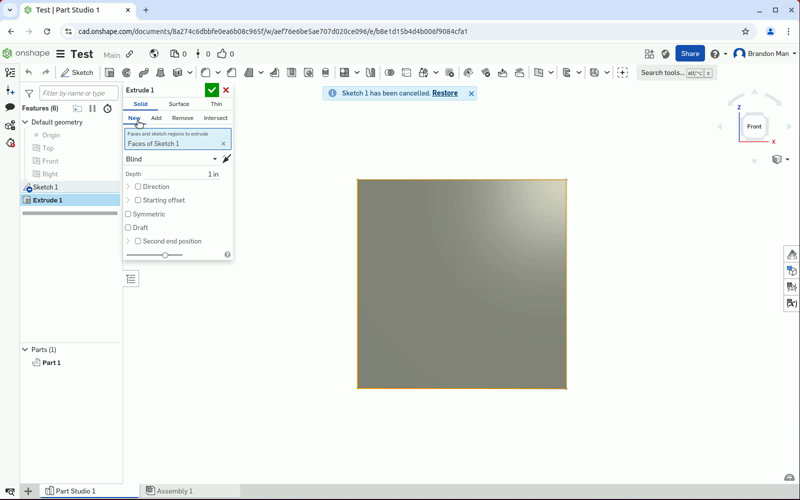
key(tab, 4)
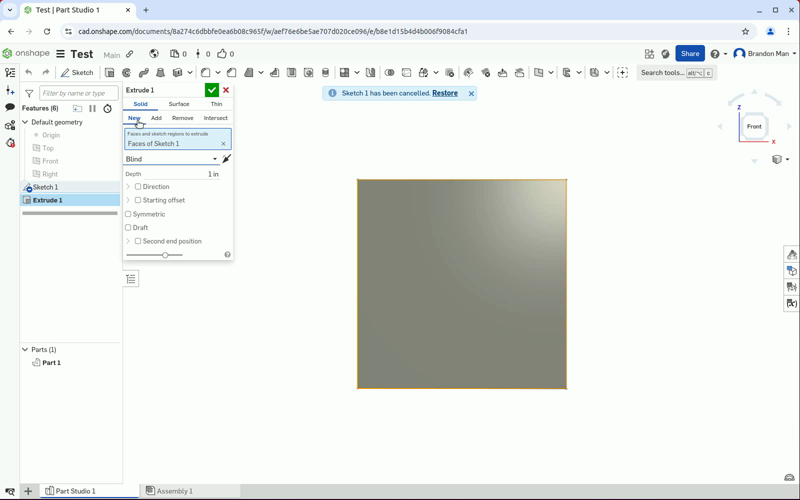
text(23.108)
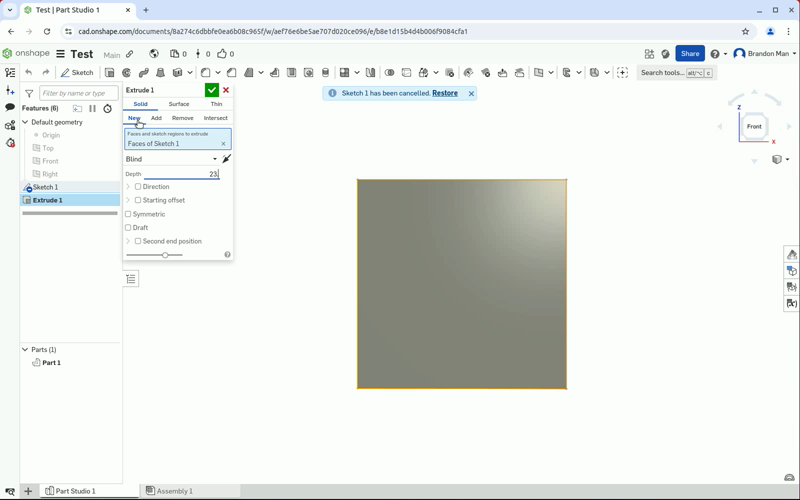
key(enter)
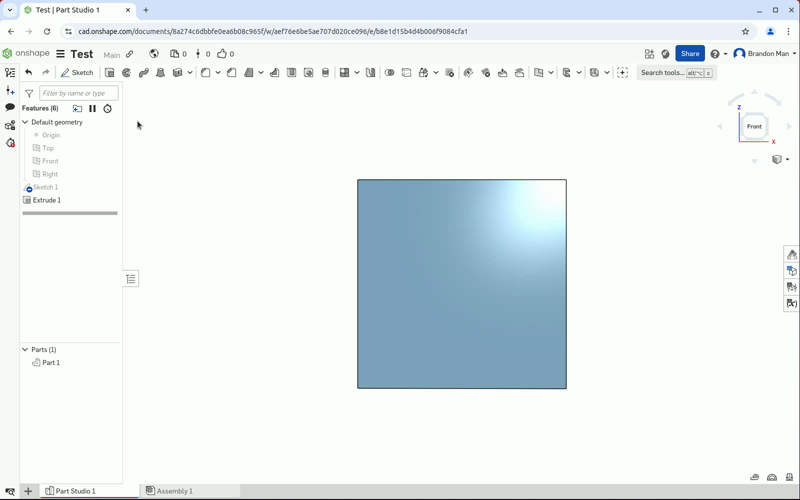
key(shift+h)
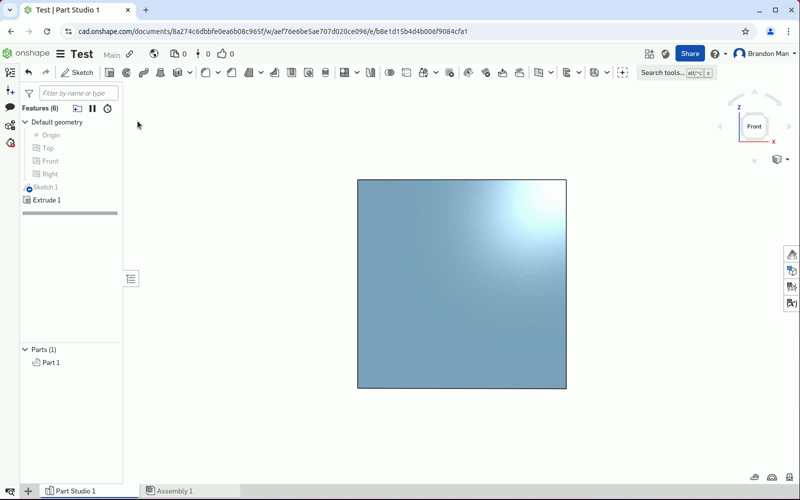
key(shift+h)
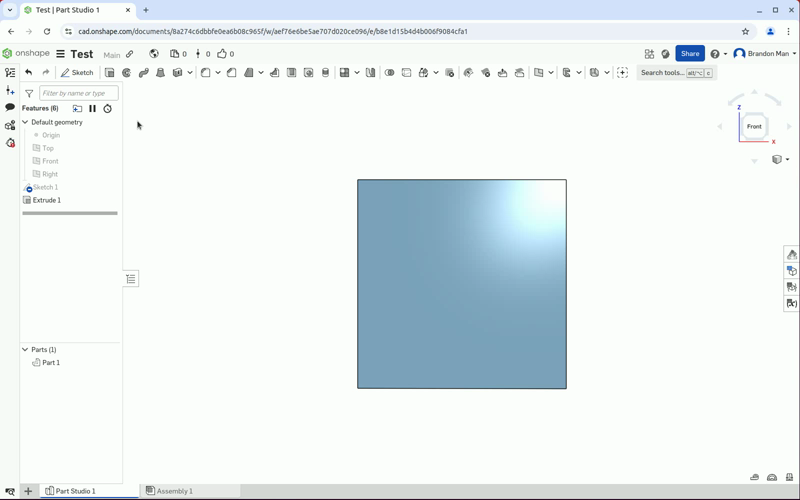
mouse_move(73, 189)
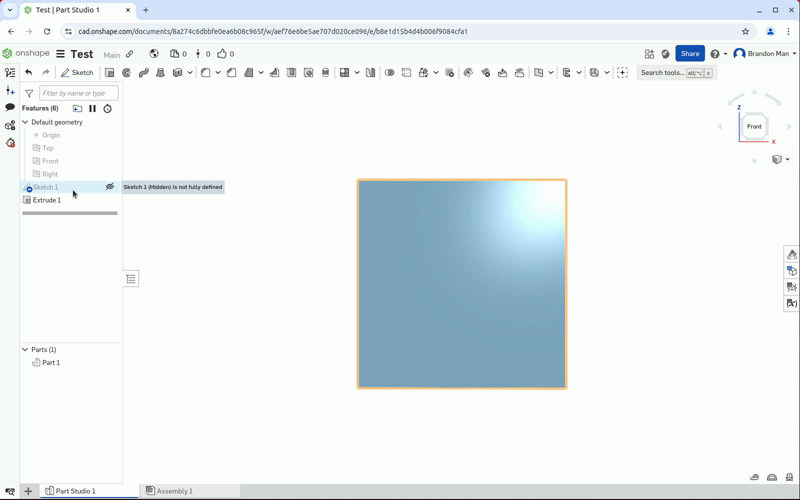
click(73, 189)
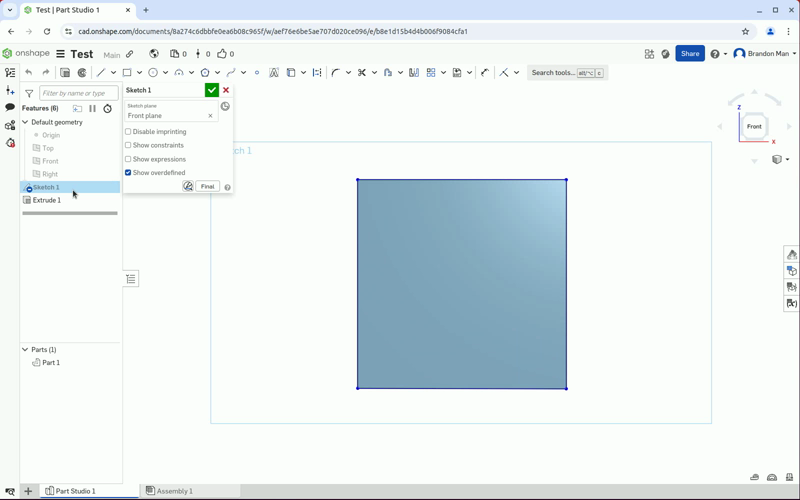
mouse_move(229, 92)
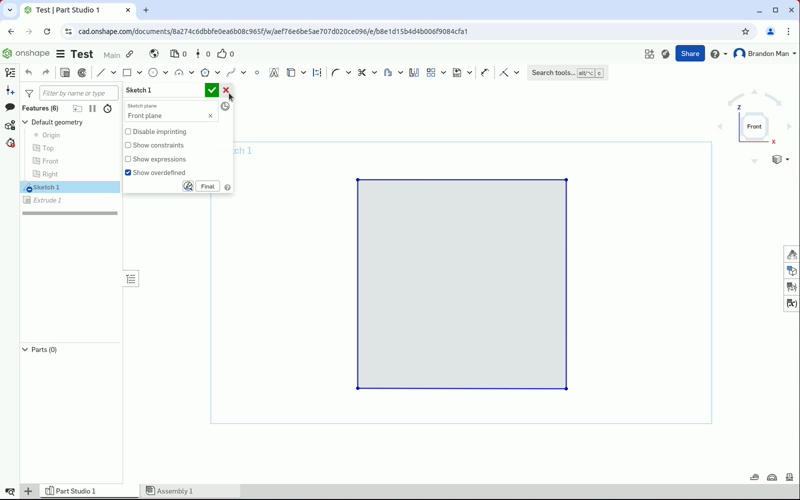
click(229, 92)
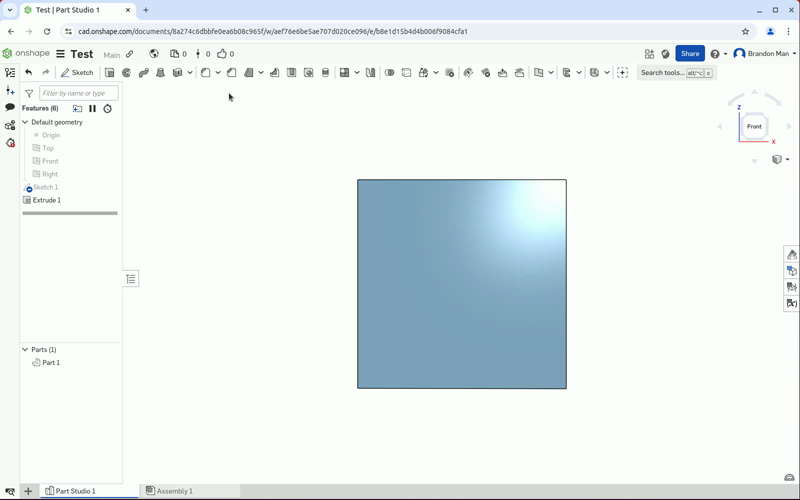
mouse_move(73, 352)
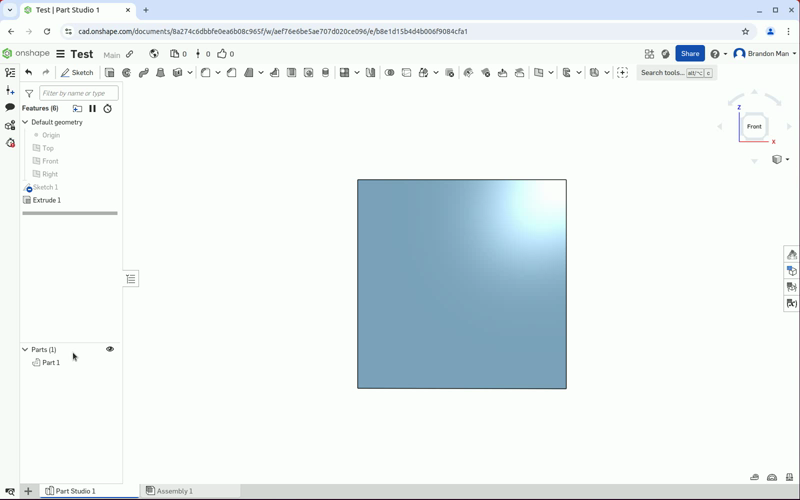
key(y)
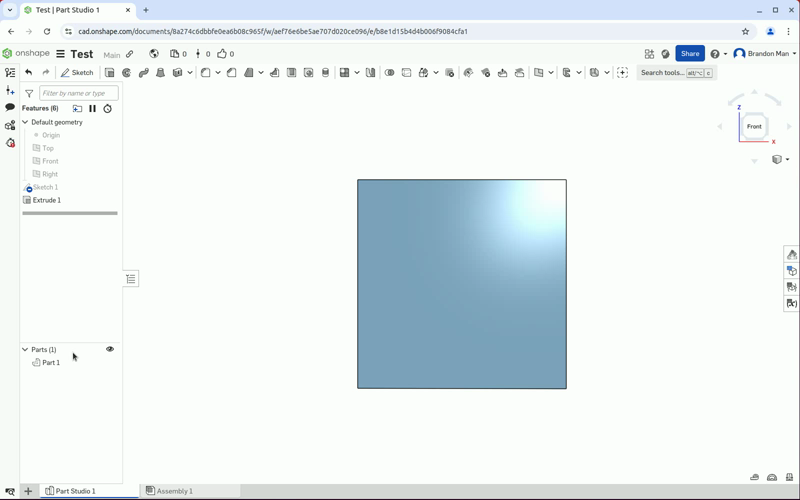
key(shift+p)
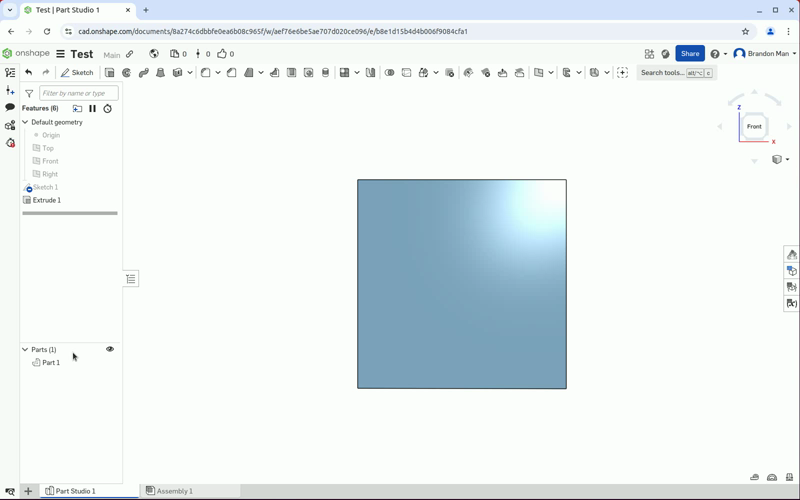
key(space)
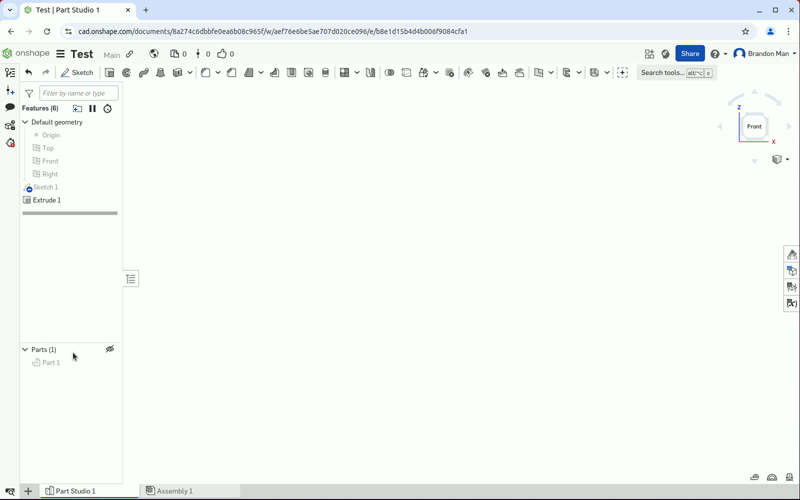
key_down(shift)
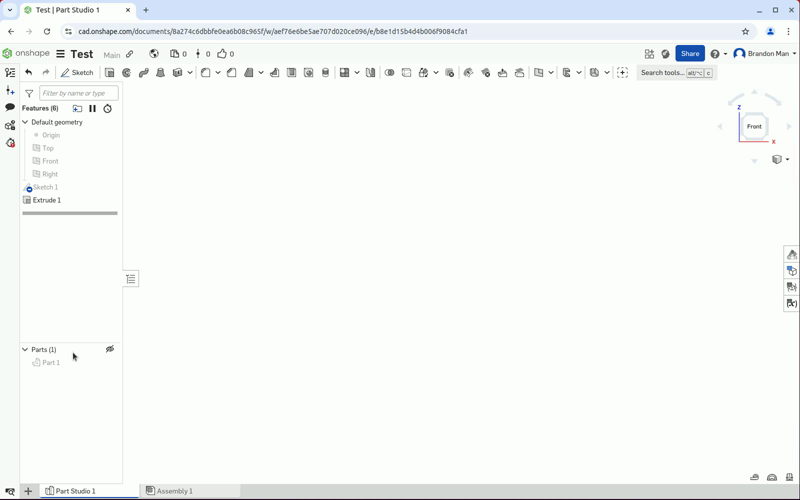
key(left)
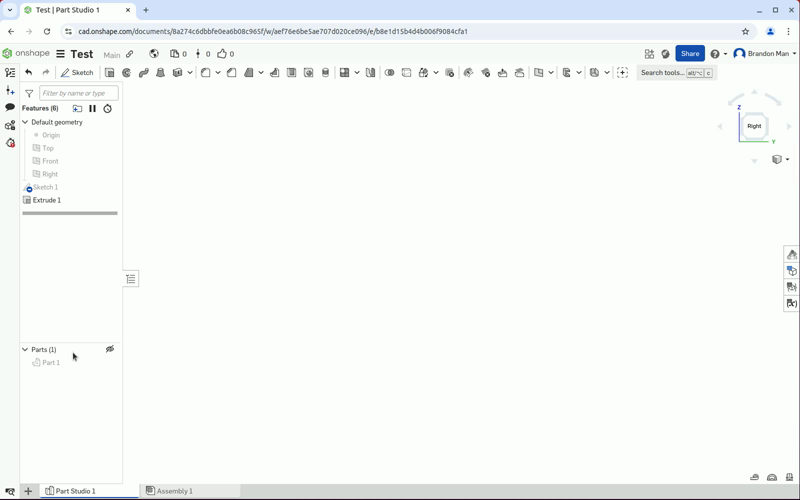
key_up(shift)
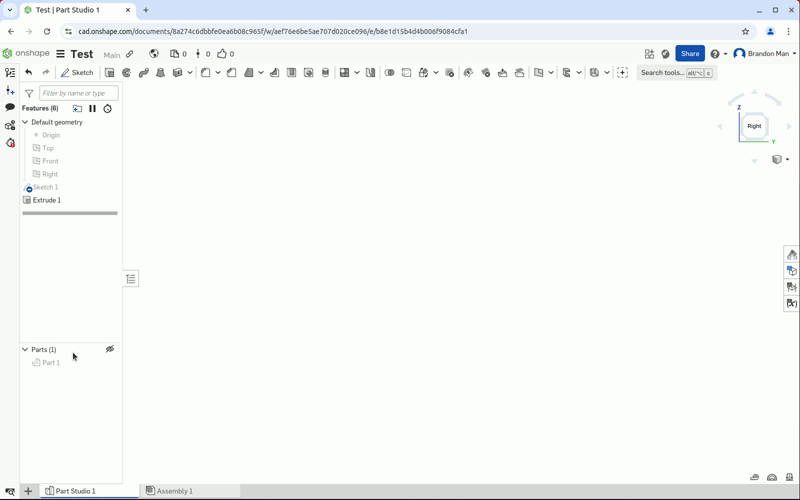
mouse_move(73, 352)
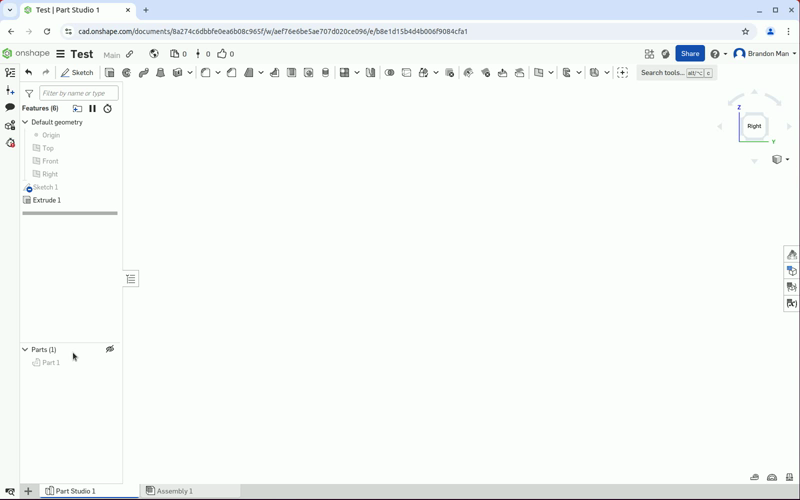
key(shift+y)
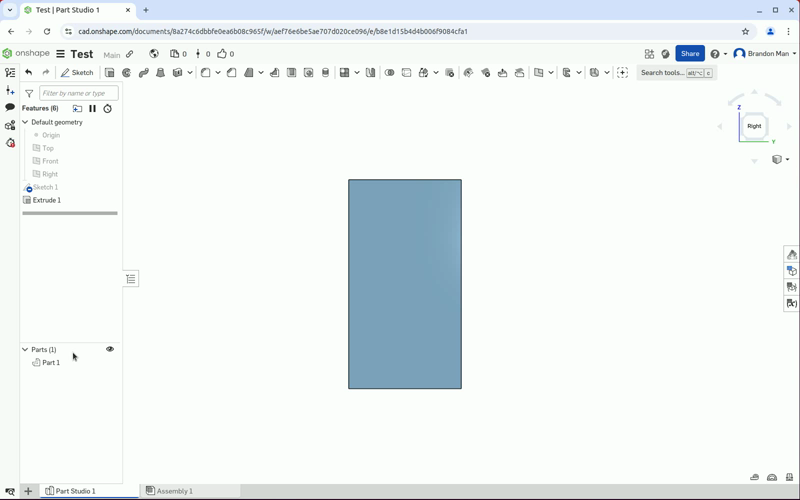
mouse_move(541, 75)
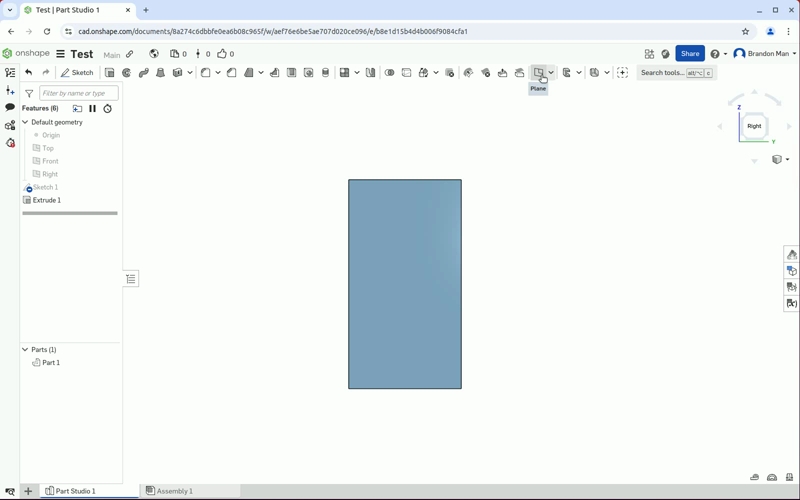
click(541, 75)
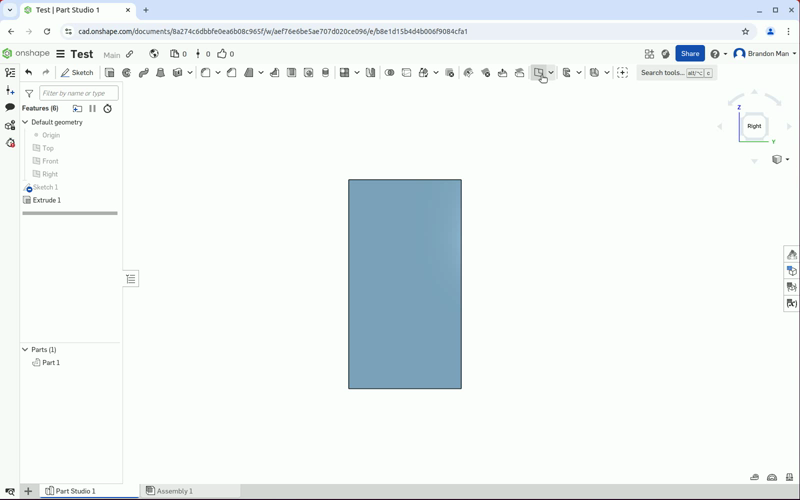
mouse_move(73, 176)
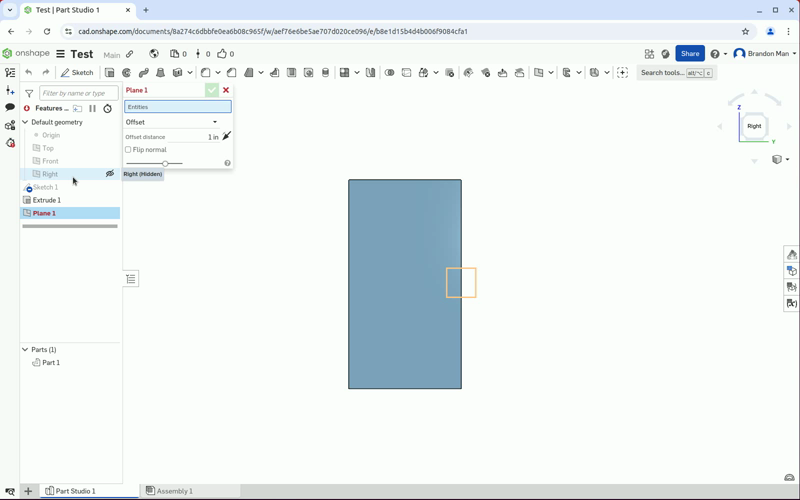
click(73, 176)
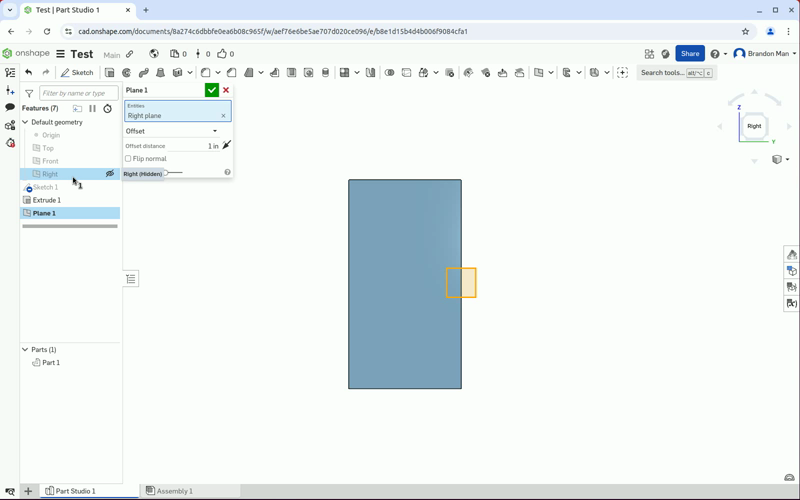
key(tab, 2)
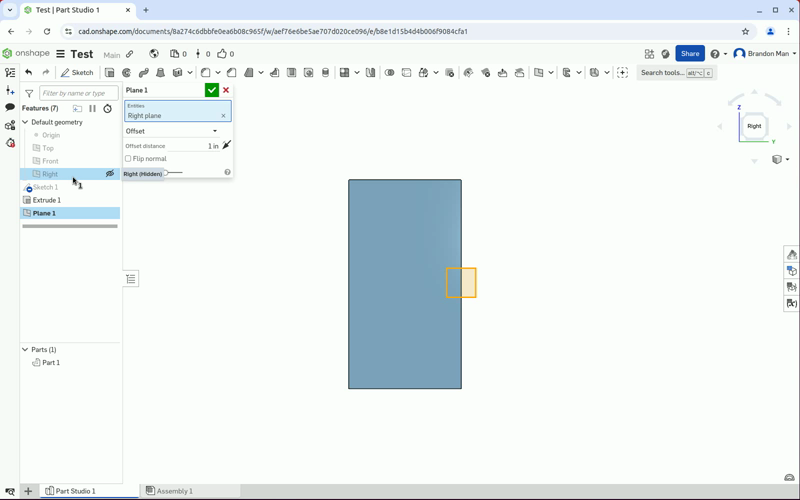
text(21.198)
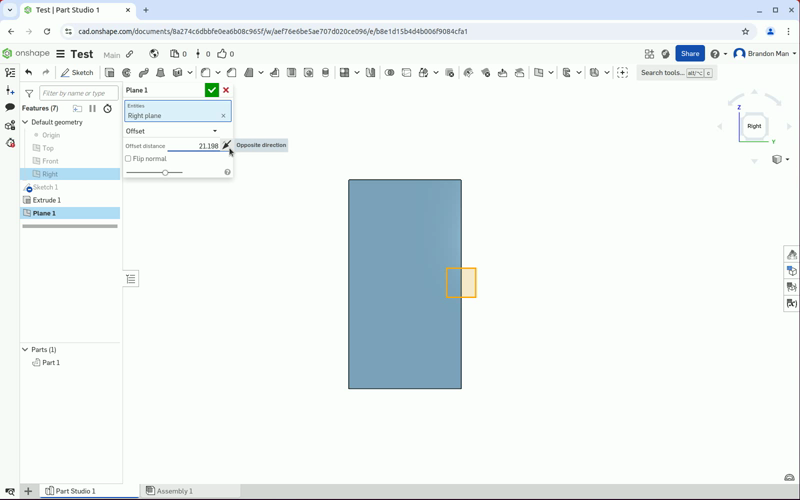
mouse_move(229, 147)
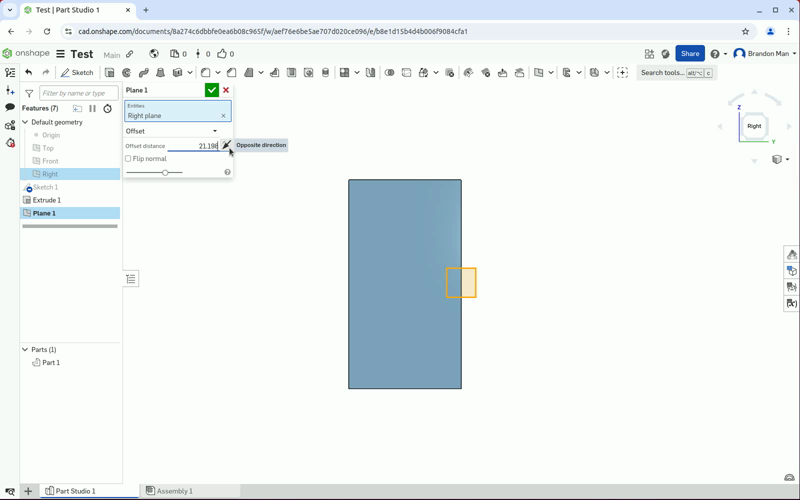
click(229, 147)
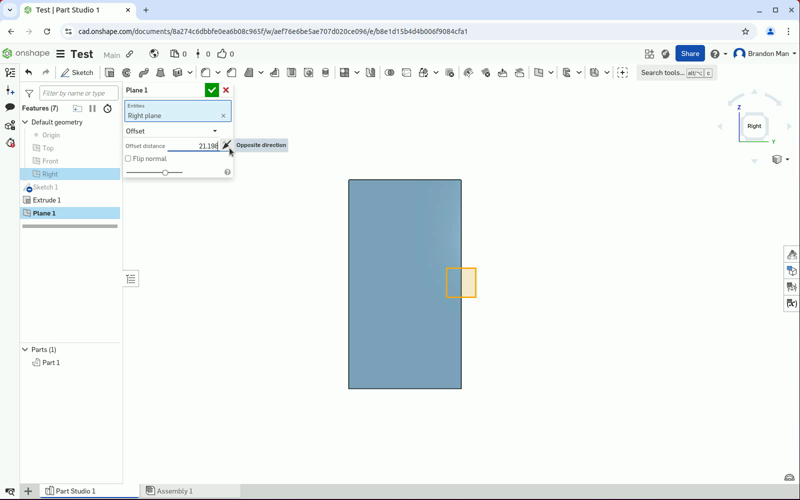
key(enter, 2)
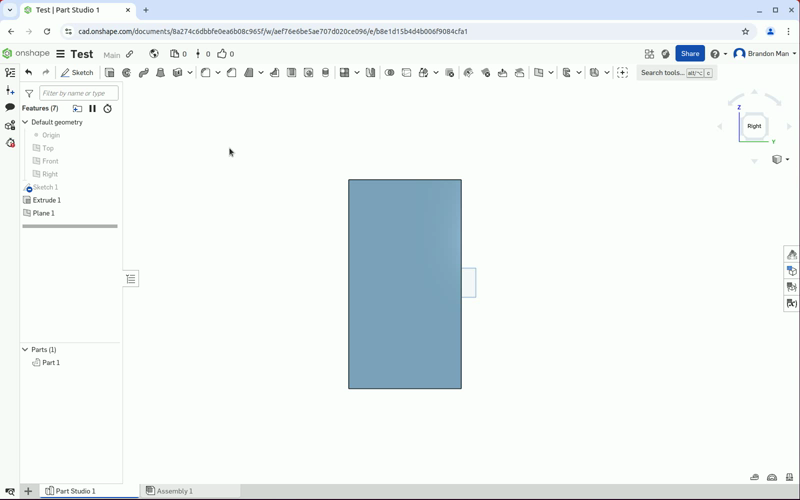
key(shift+s)
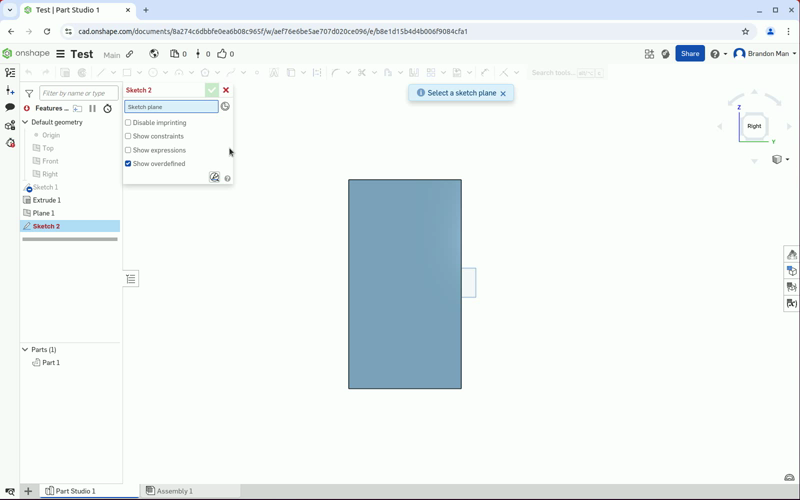
mouse_move(73, 215)
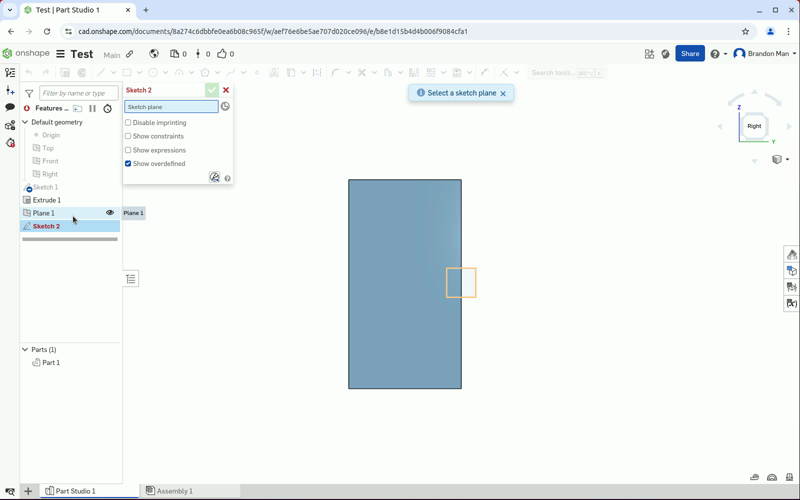
click(73, 215)
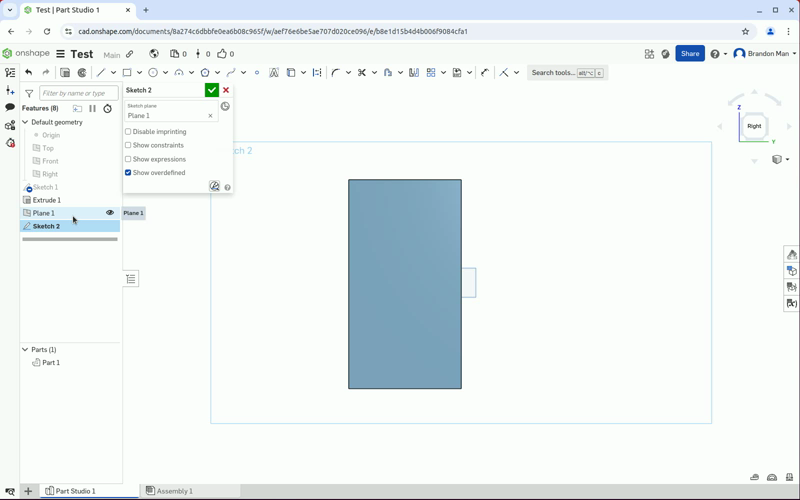
mouse_move(73, 352)
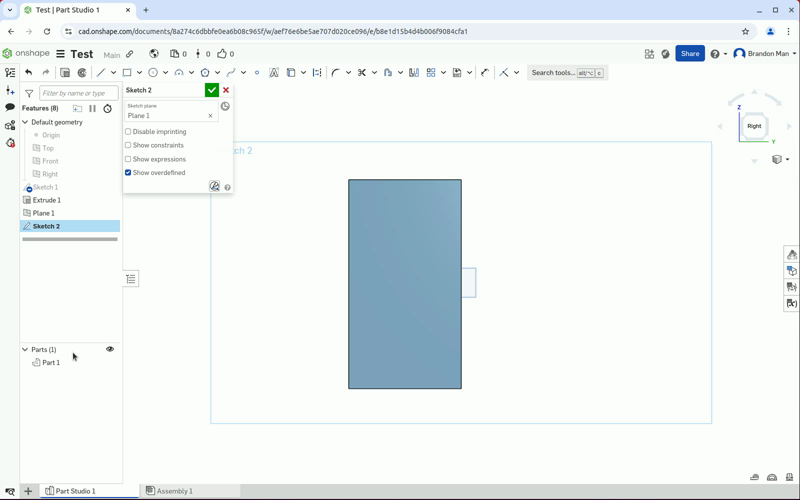
key(y)
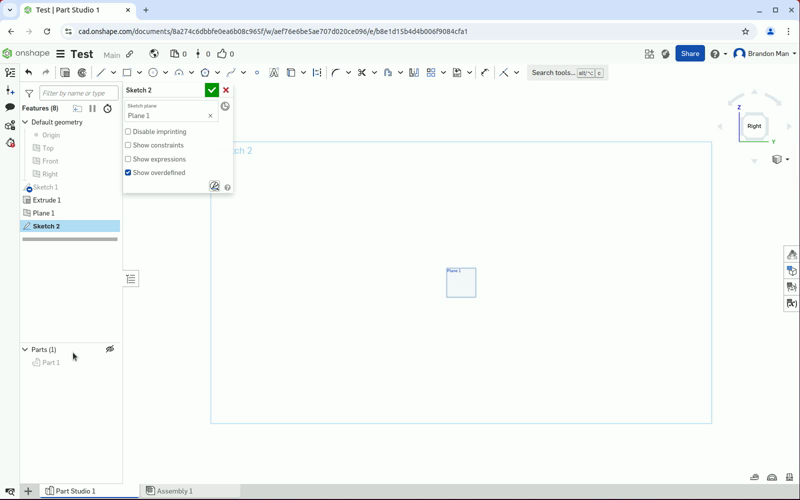
key(c)
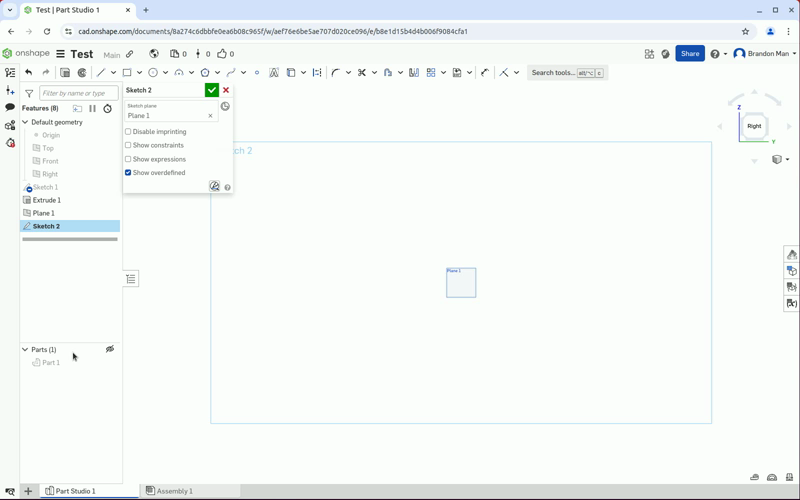
key_down(shift)
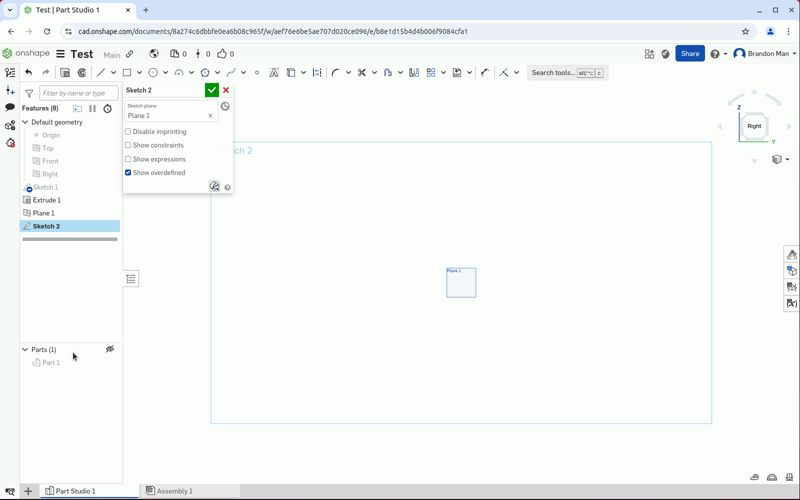
mouse_move(406, 282)
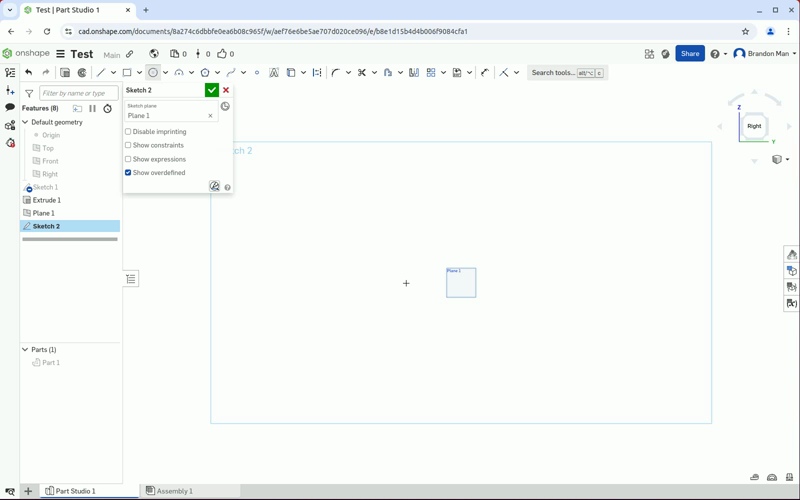
click(406, 282)
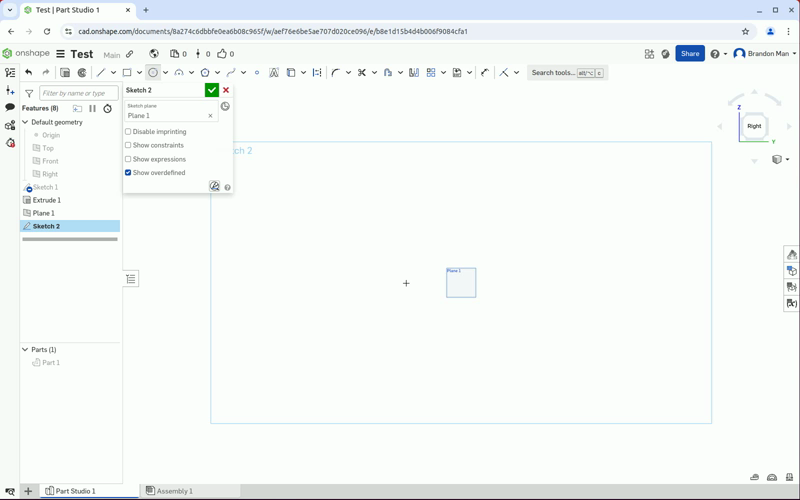
key_up(shift)
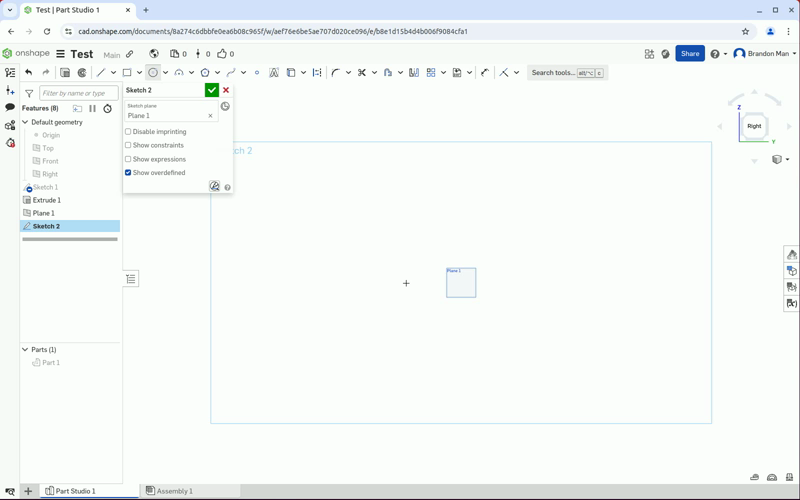
mouse_move(459, 282)
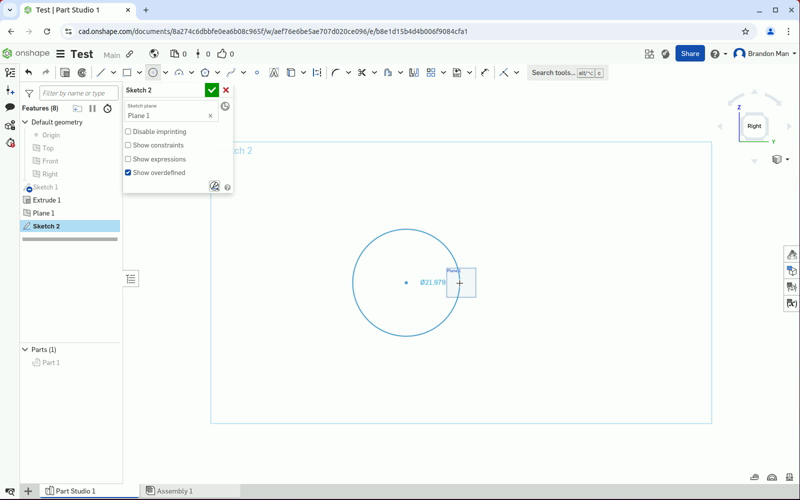
click(459, 282)
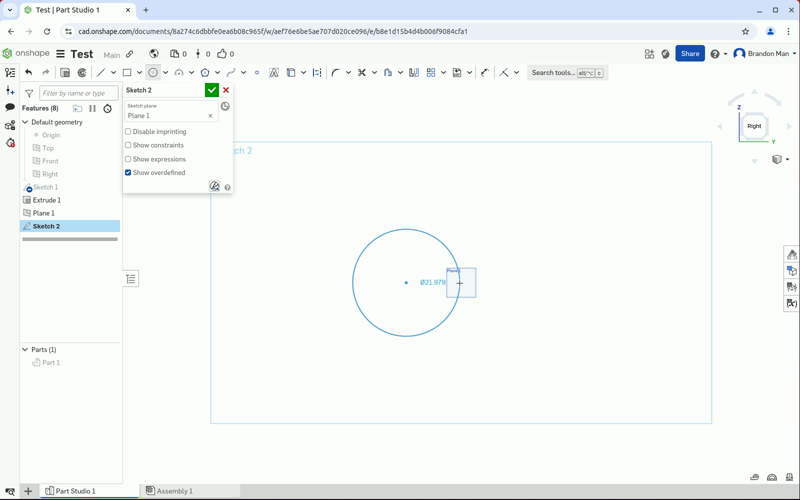
key(esc)
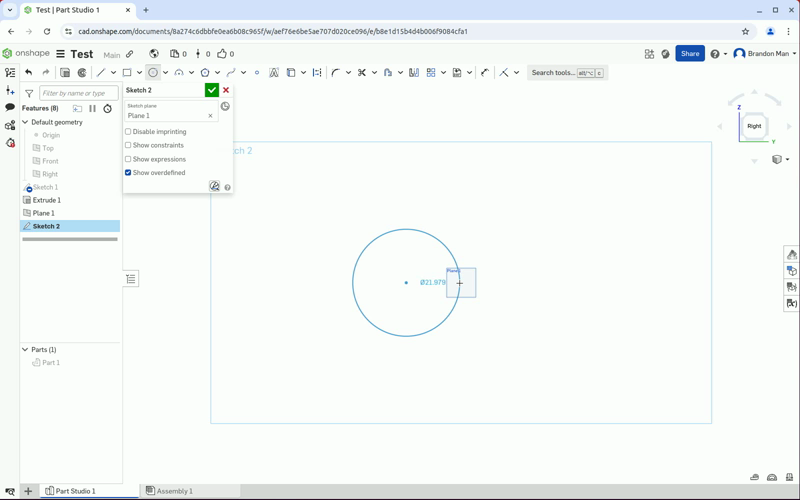
mouse_move(415, 320)
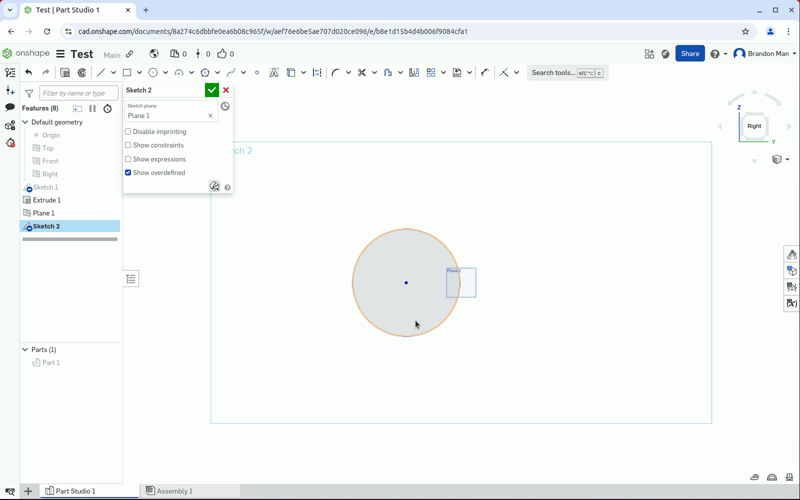
click(415, 320)
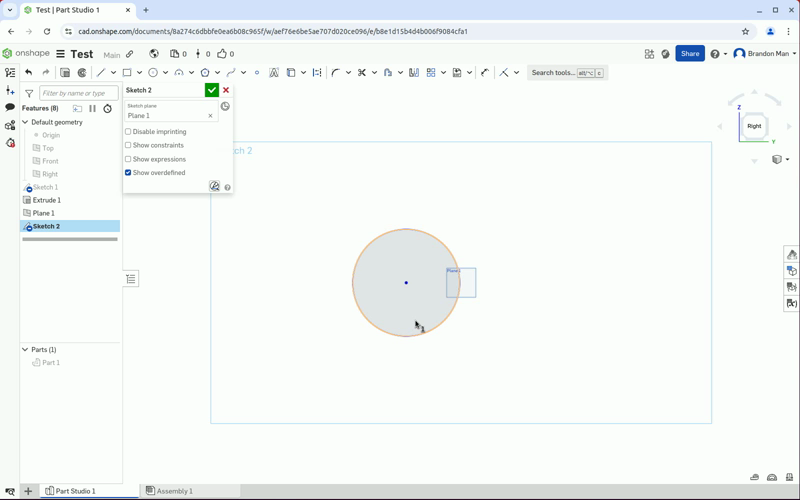
mouse_move(73, 352)
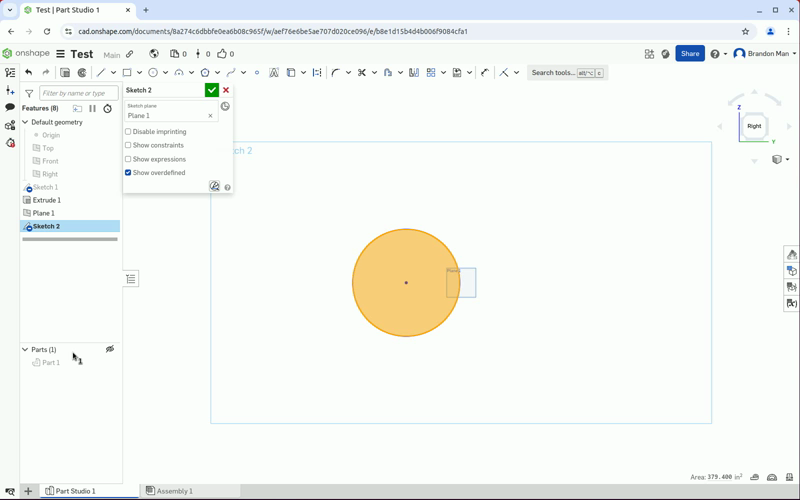
key(shift+y)
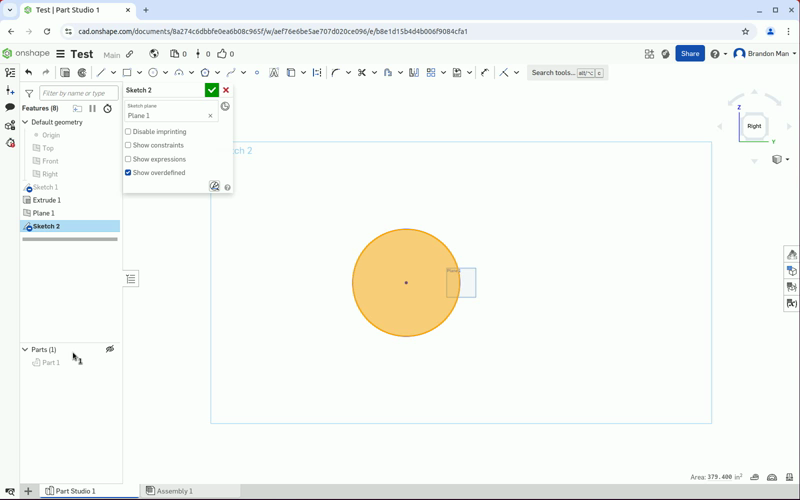
key(shift+e)
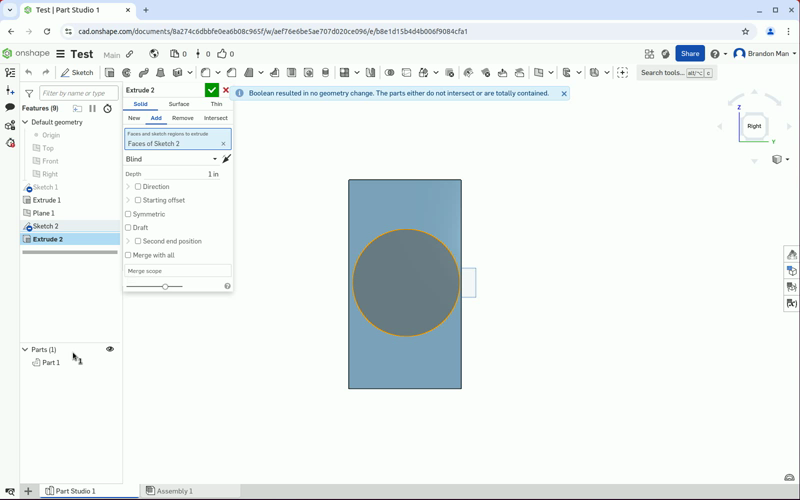
mouse_move(143, 106)
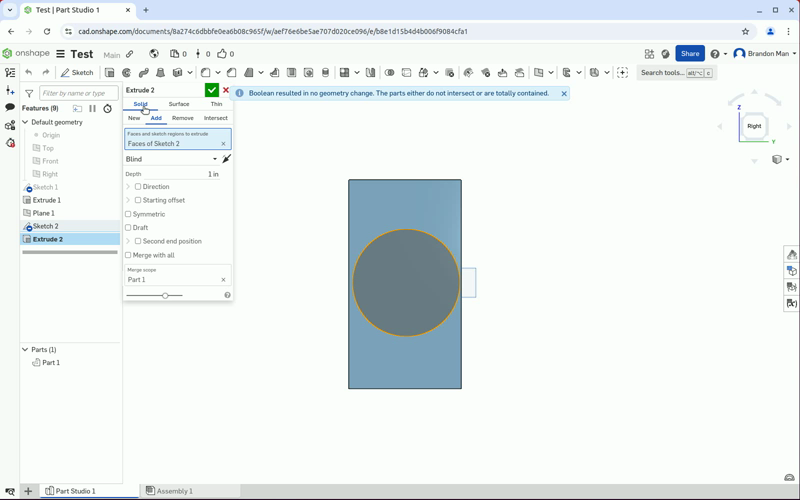
click(143, 106)
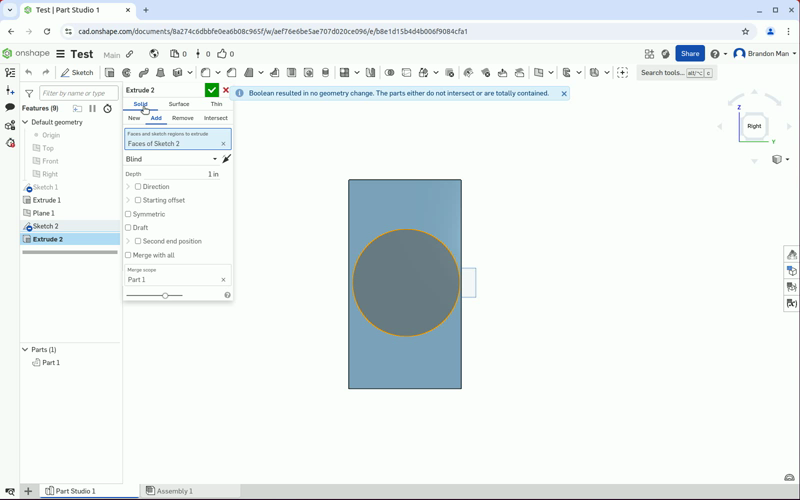
mouse_move(186, 120)
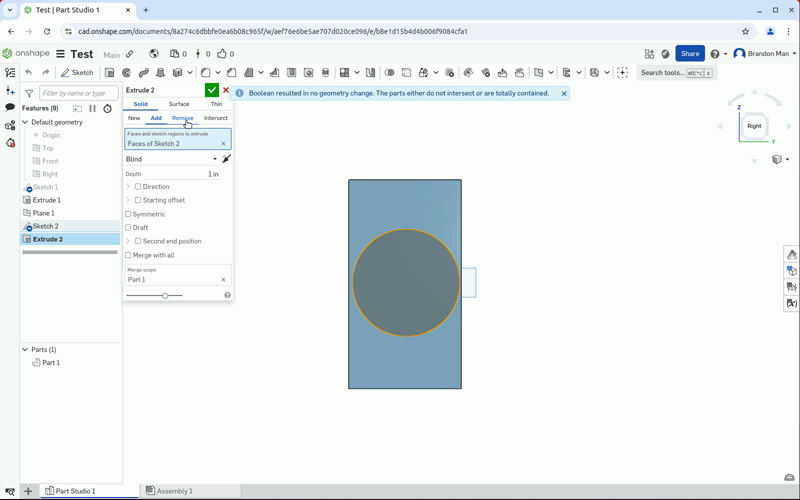
click(186, 120)
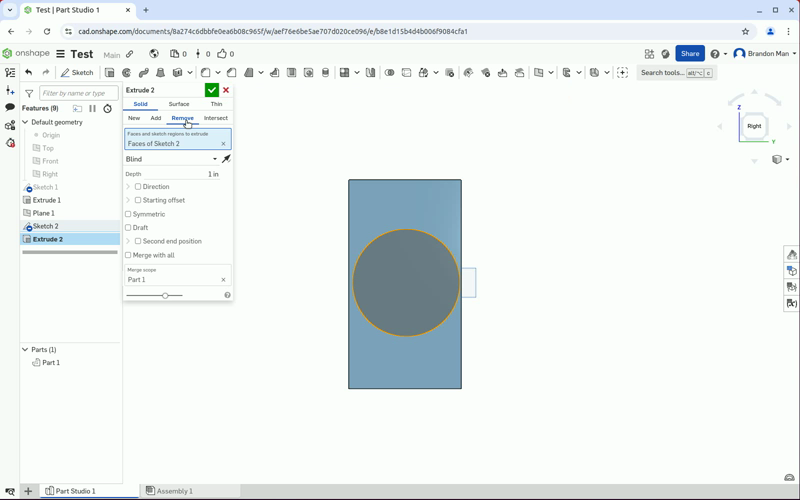
key(tab, 4)
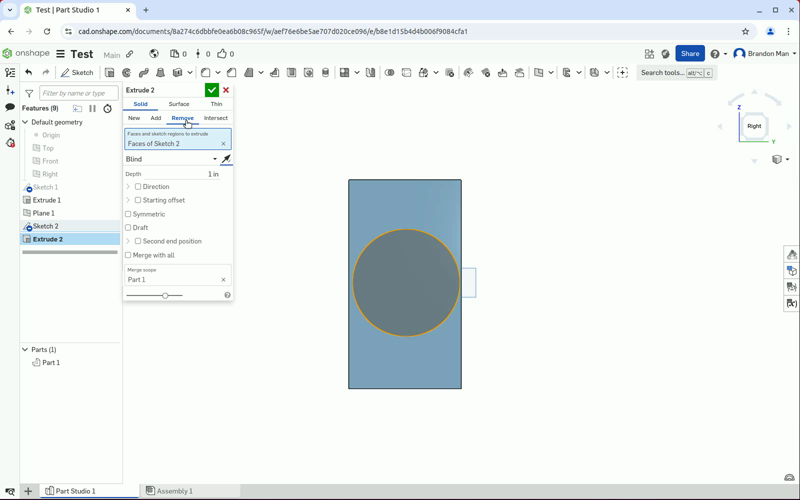
text(30.811)
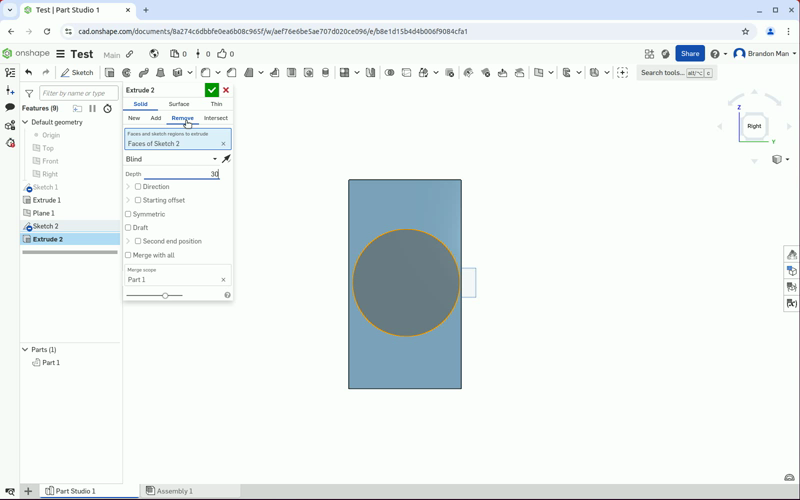
key(tab, 6)
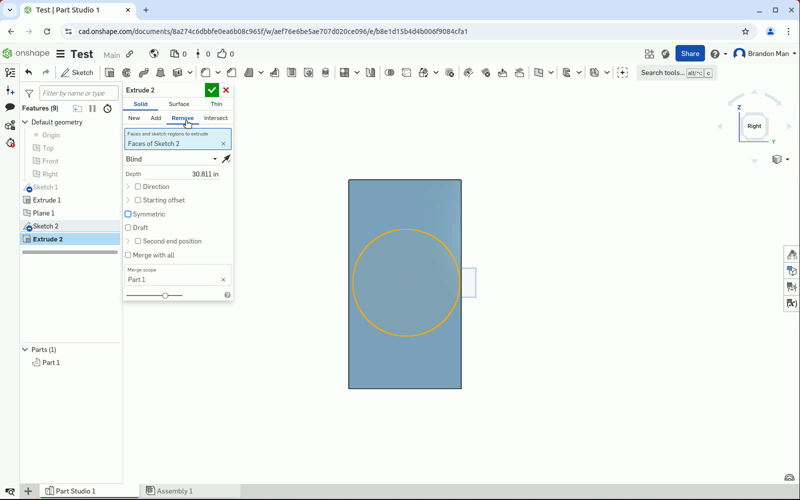
key(space)
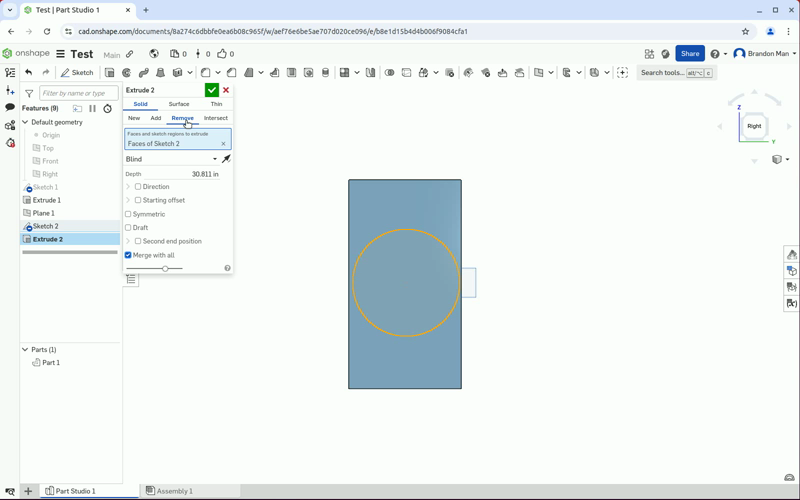
key(enter)
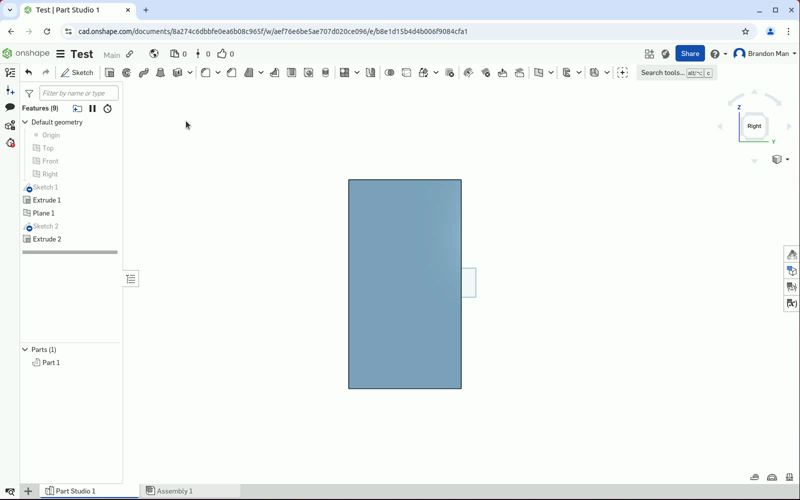
key(shift+h)
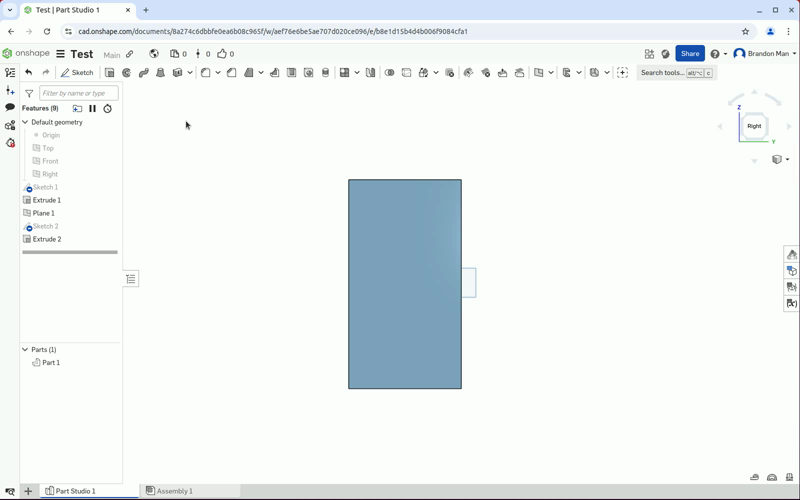
key(shift+h)
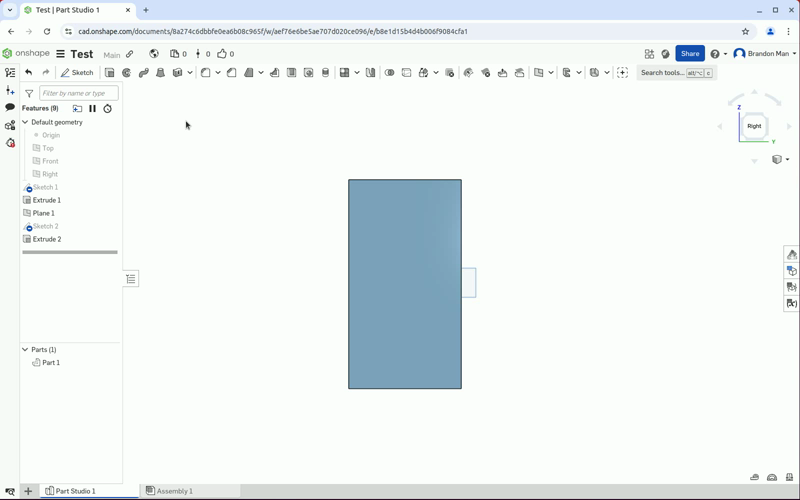
key(shift+7)
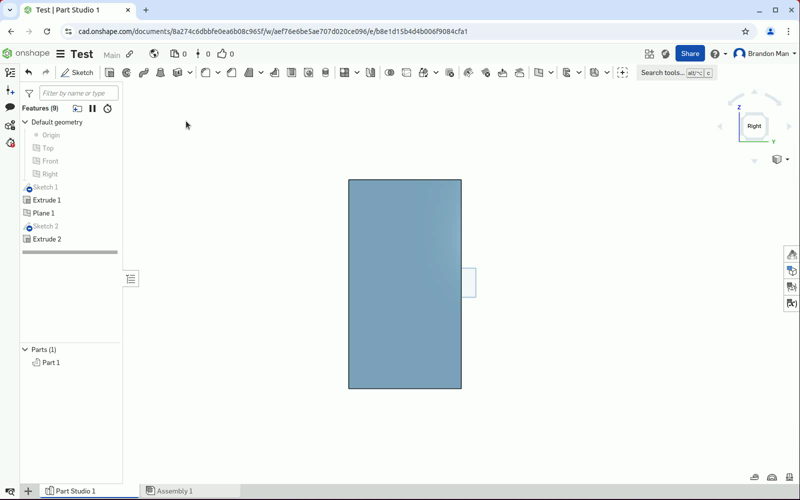
key(right, 2)
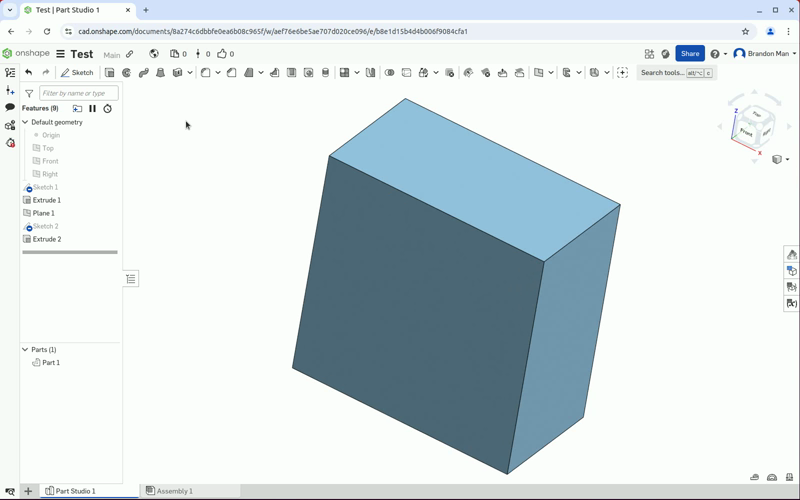
key(down, 2)
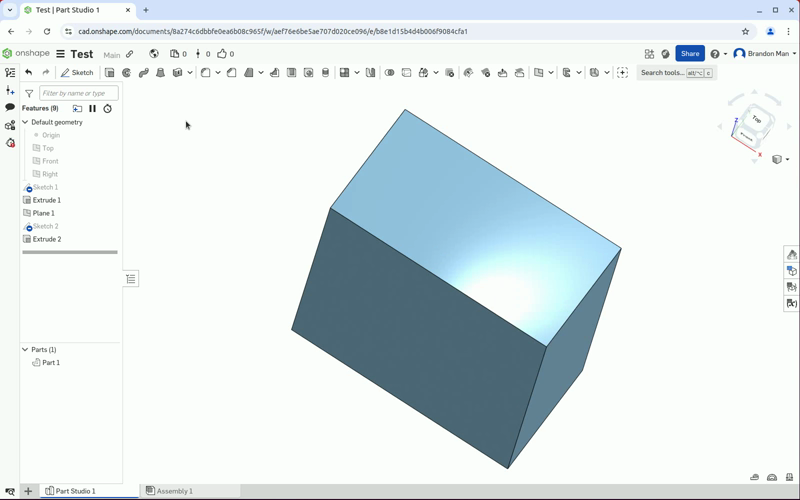
key(up, 2)
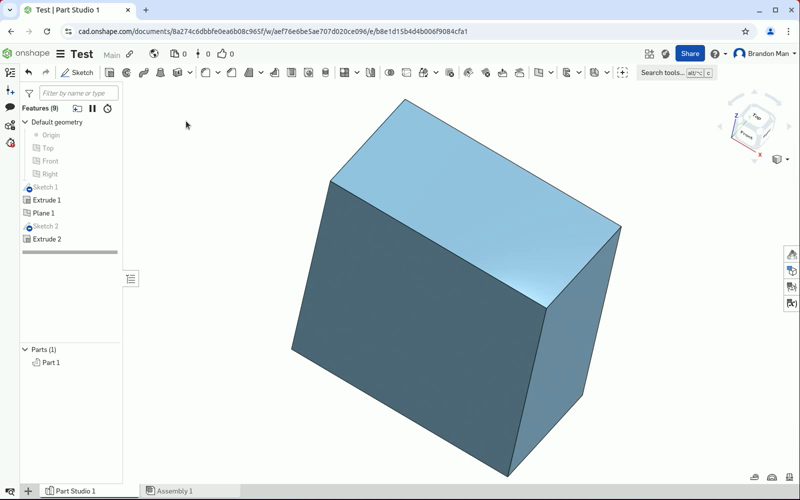
key(left, 2)
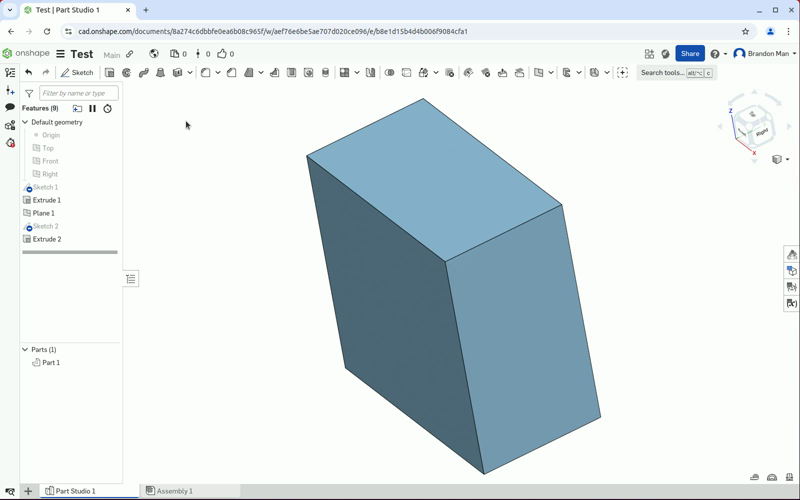
mouse_move(73, 189)
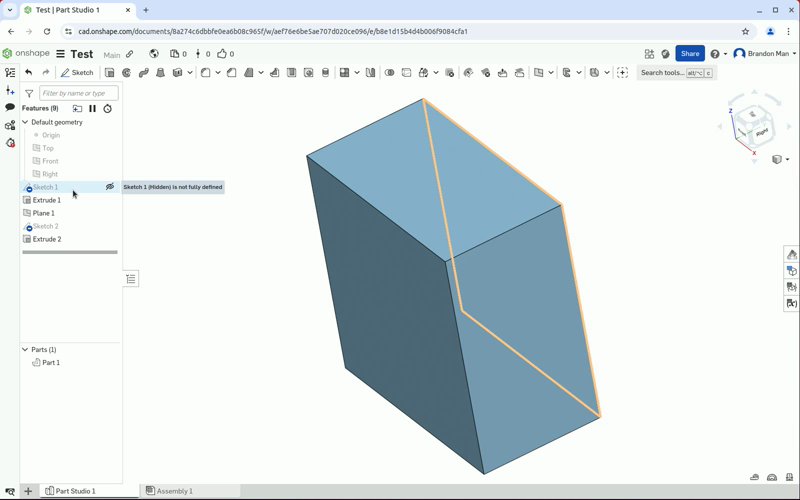
click(73, 189)